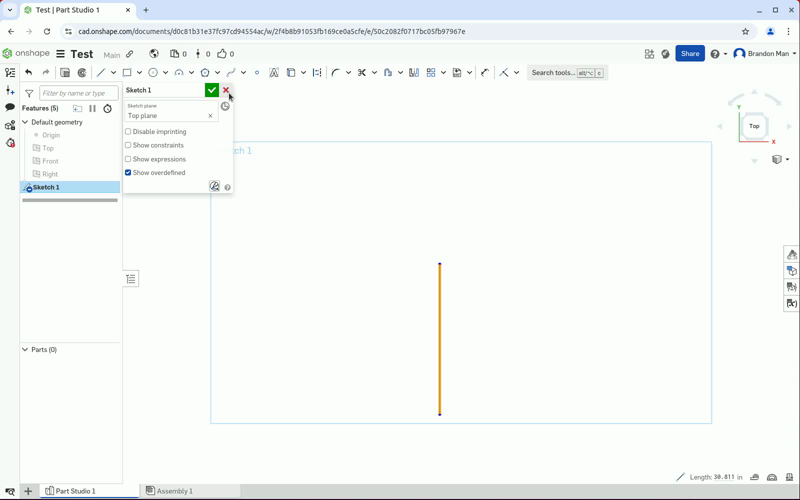
key(shift+h)
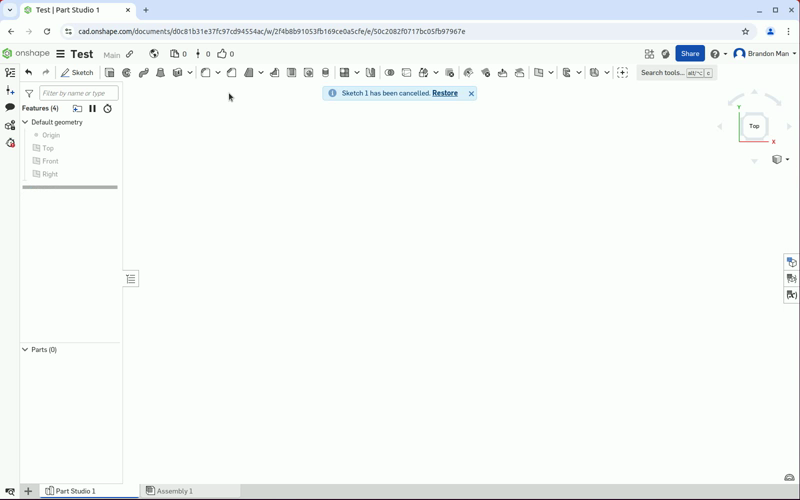
mouse_move(73, 352)
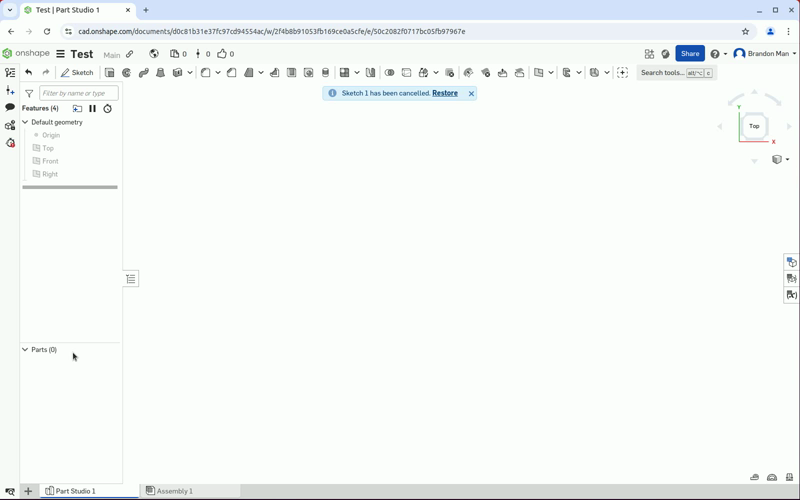
key(y)
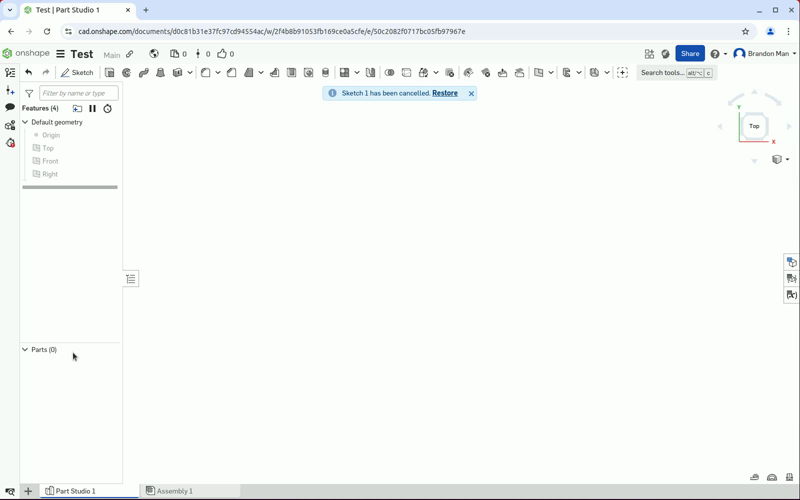
key(shift+p)
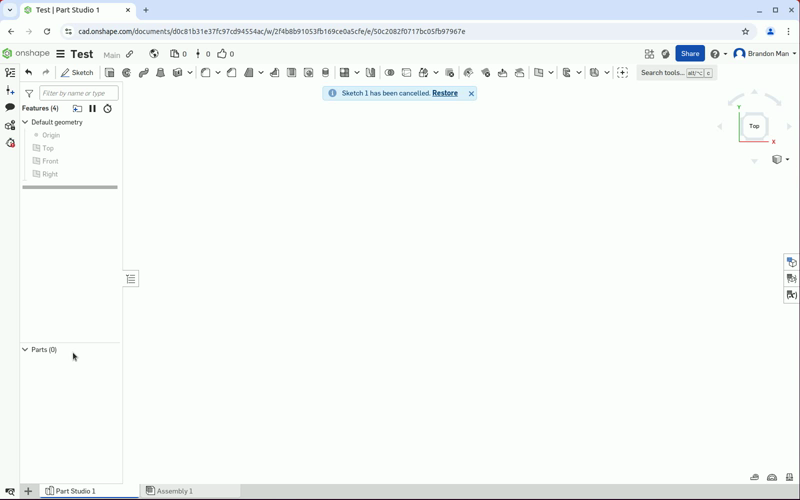
key(space)
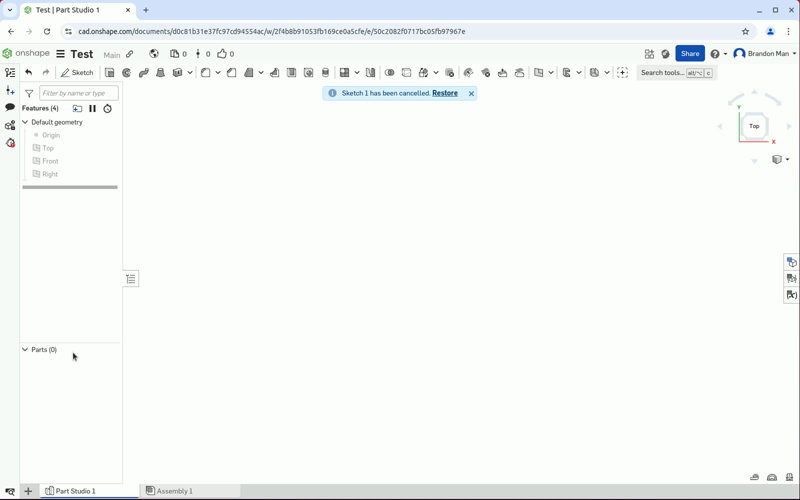
key_down(shift)
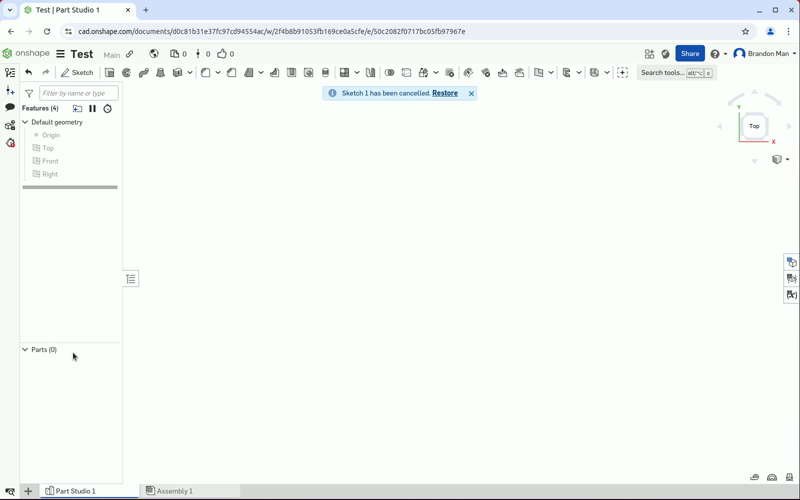
key(up)
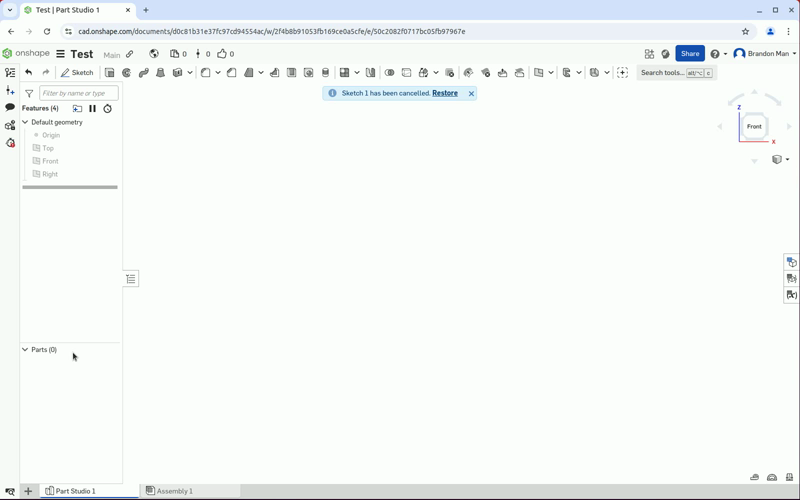
key_up(shift)
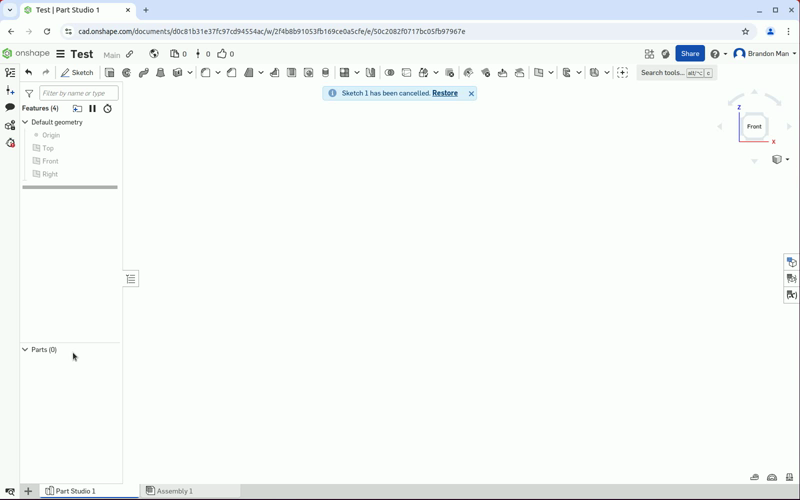
key(space)
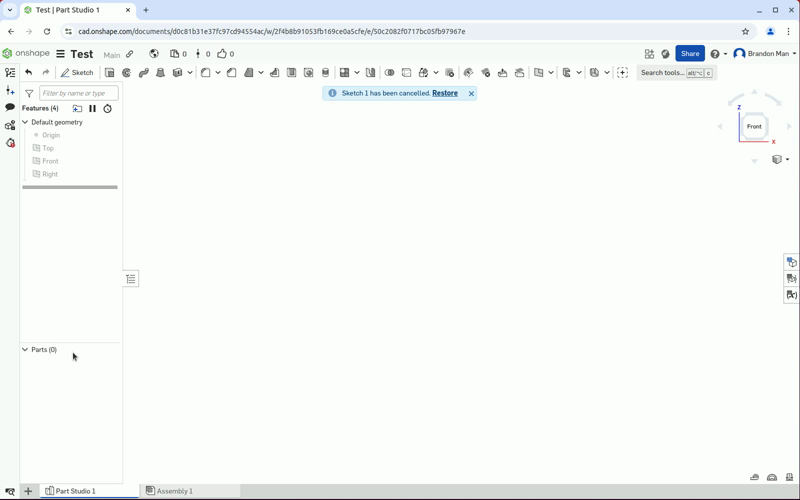
key_down(shift)
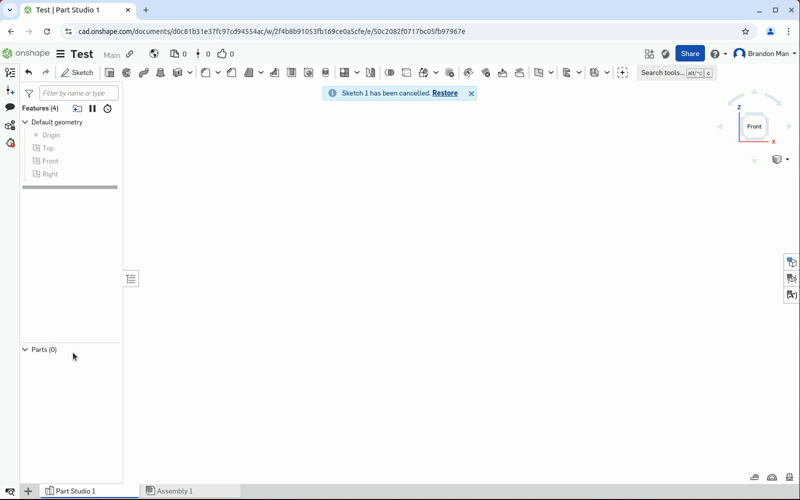
key(left)
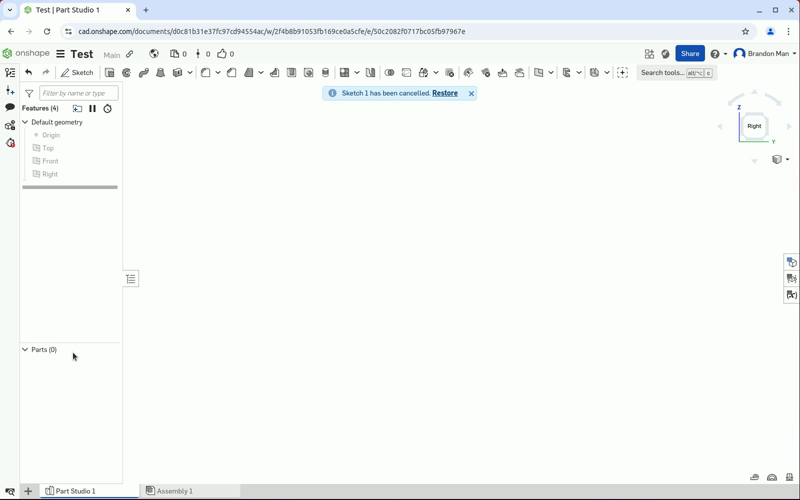
key_up(shift)
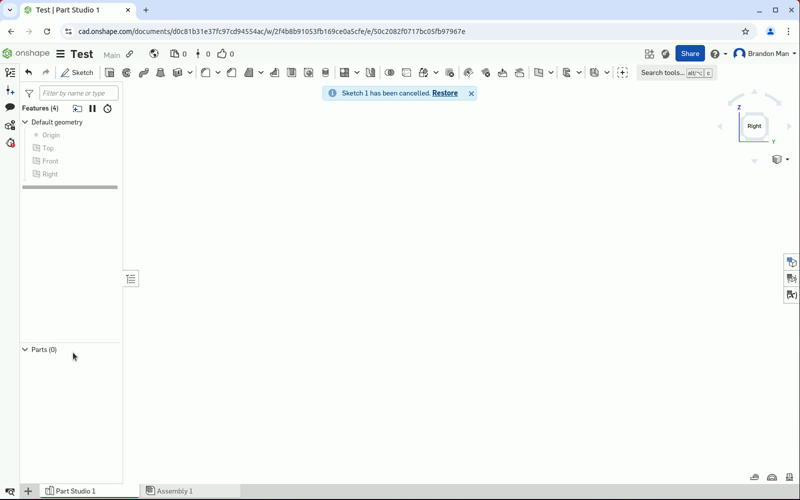
mouse_move(73, 352)
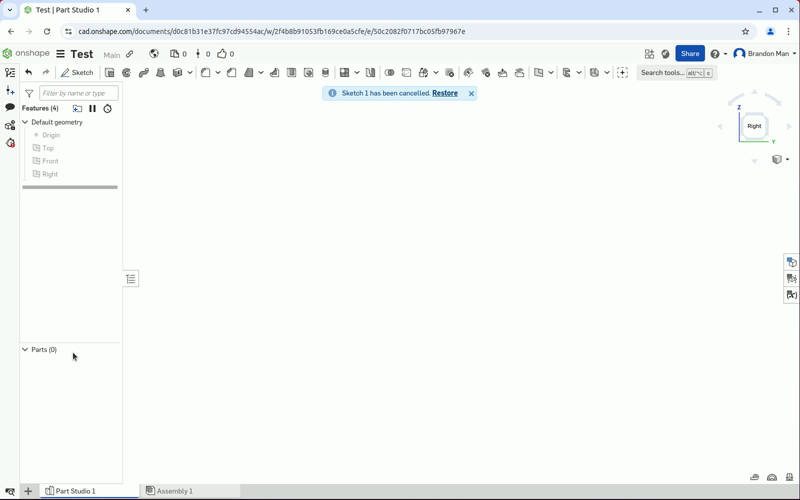
key(shift+y)
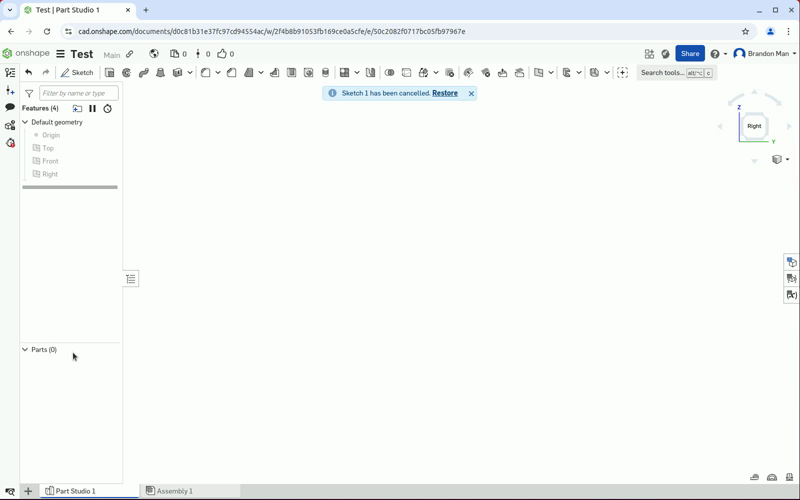
key(shift+s)
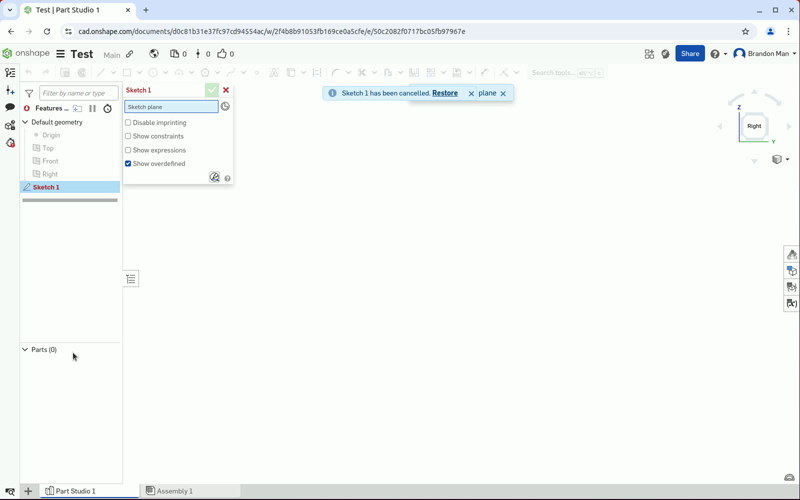
mouse_move(73, 176)
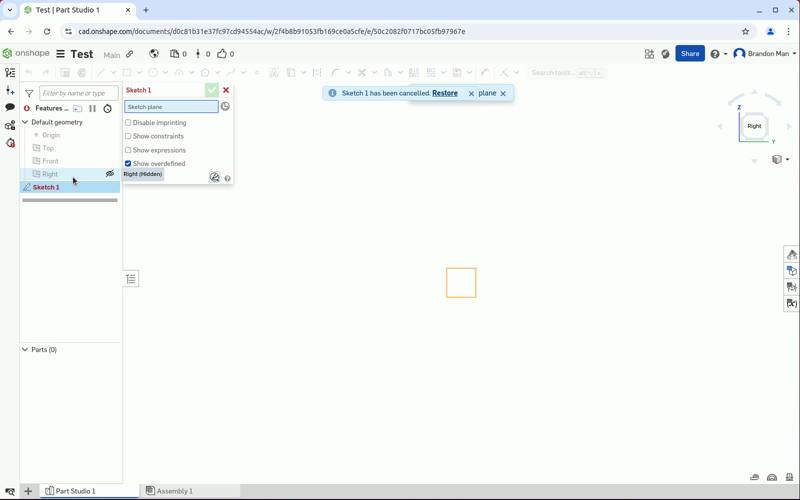
click(73, 176)
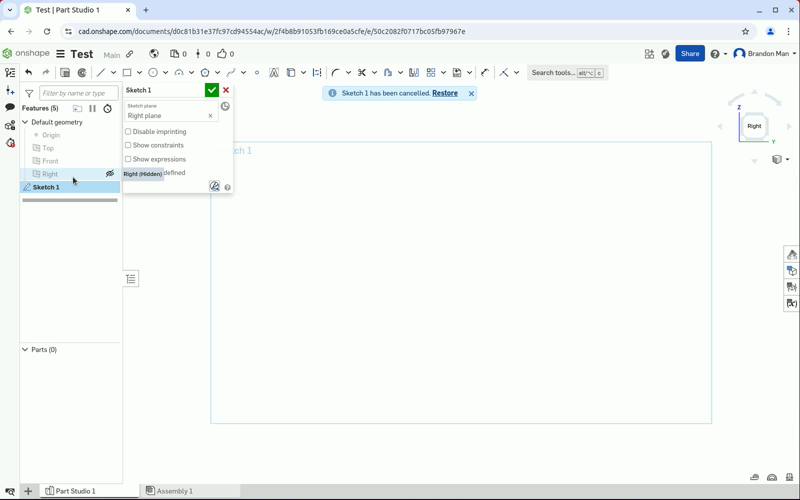
mouse_move(73, 352)
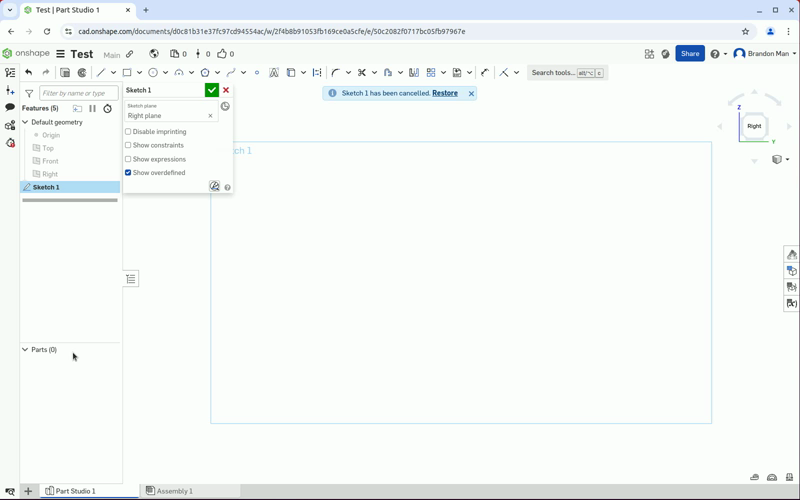
key(y)
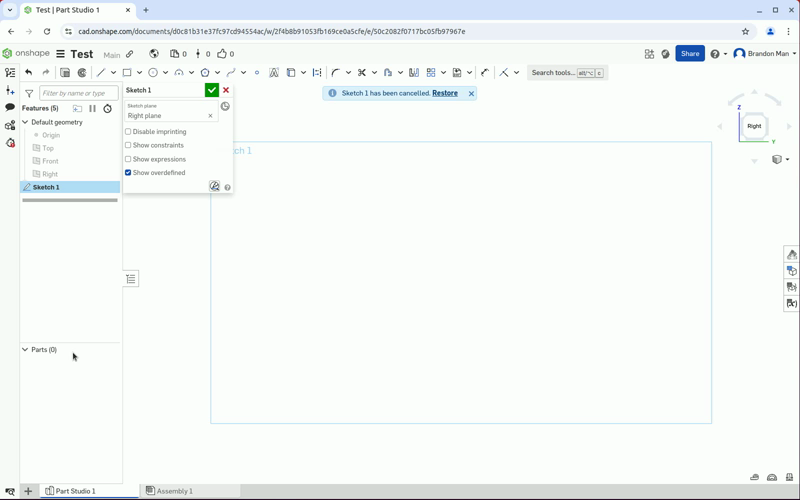
key(l)
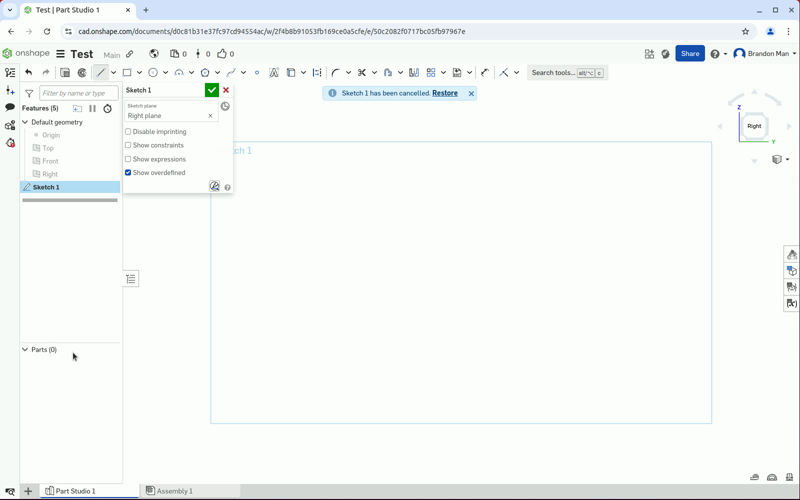
key_down(shift)
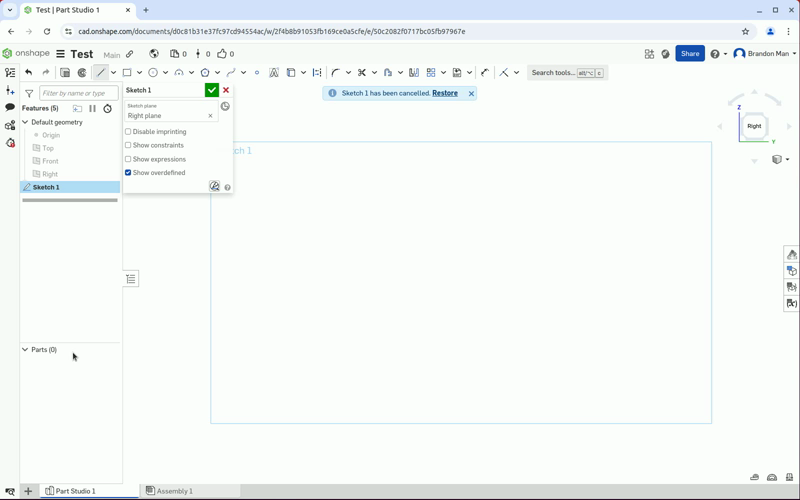
mouse_move(460, 367)
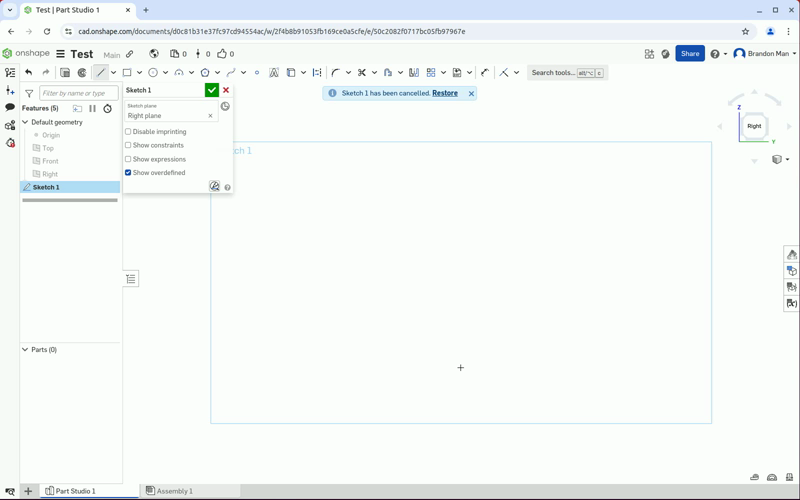
click(460, 367)
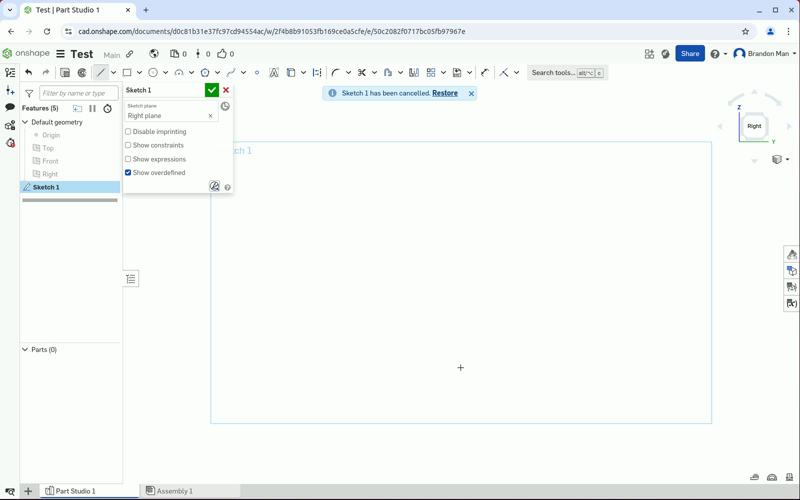
key_up(shift)
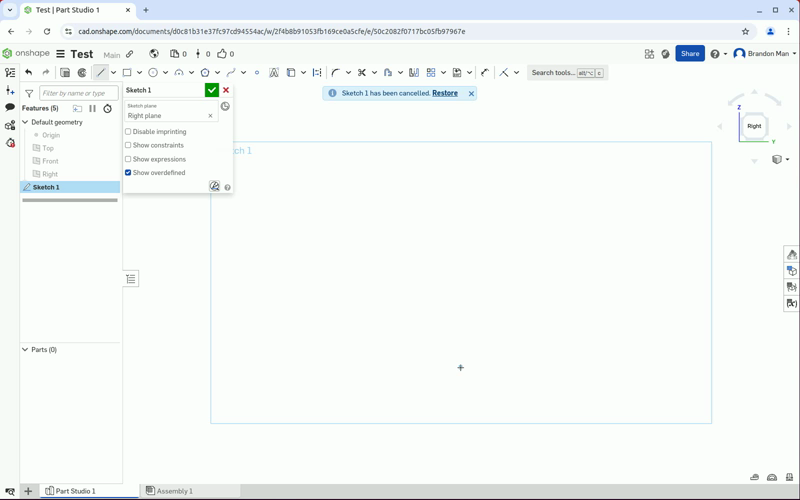
key_down(shift)
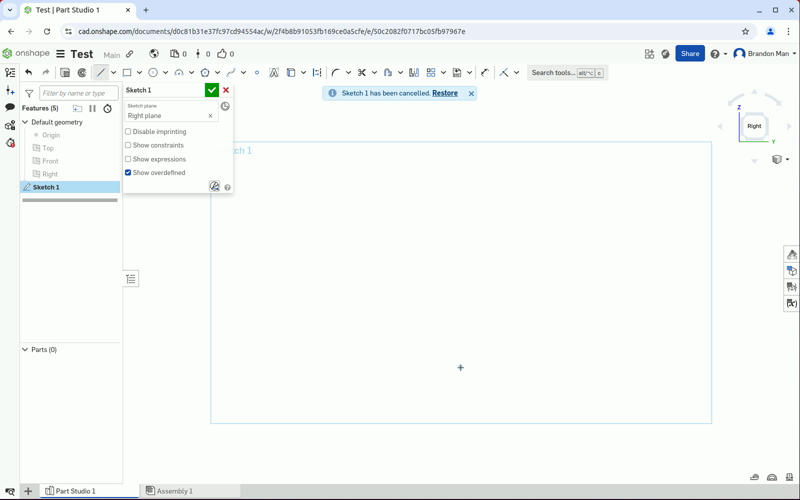
mouse_move(490, 367)
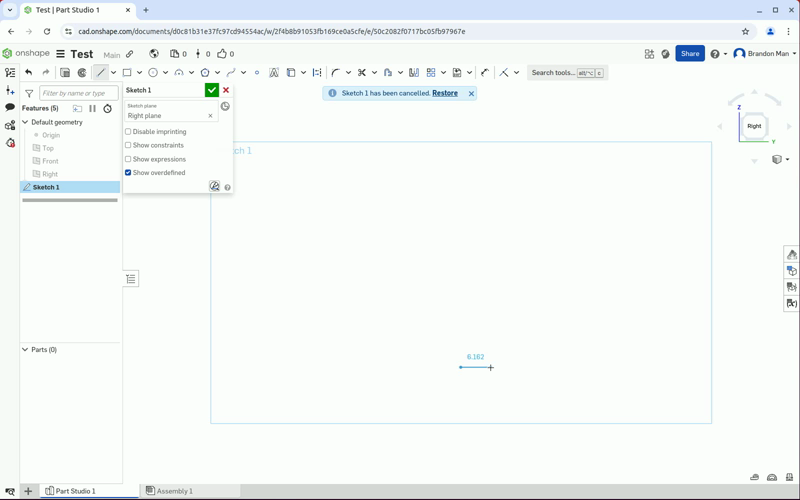
mouse_move(492, 367)
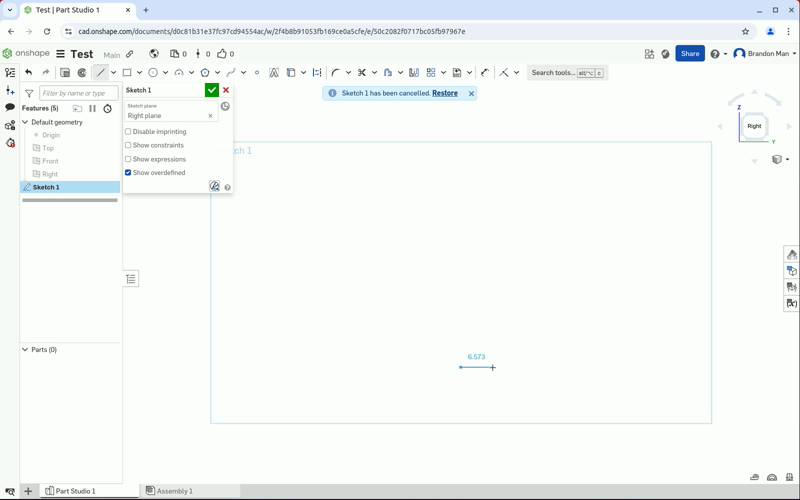
click(492, 367)
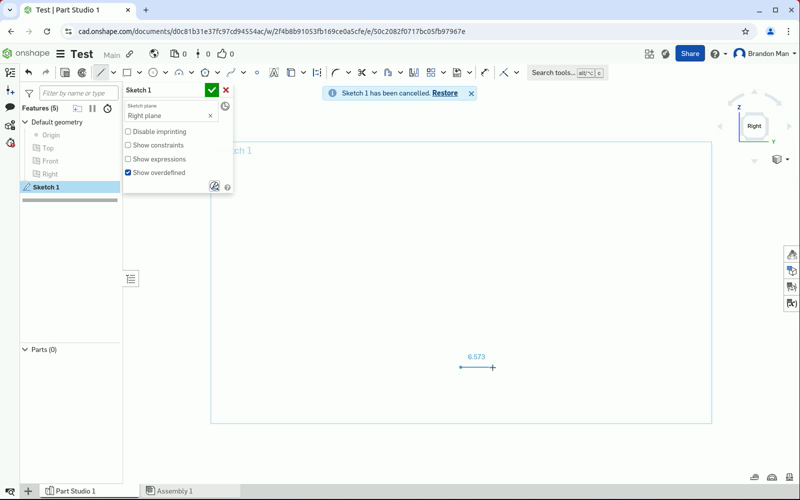
key_up(shift)
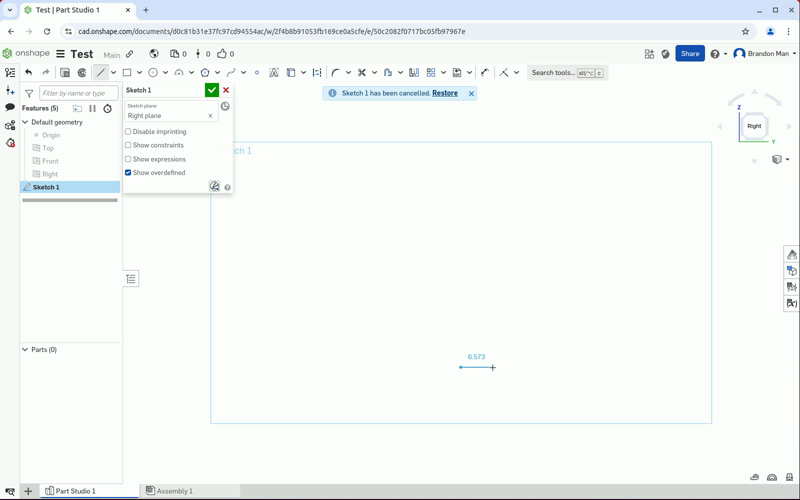
key_down(shift)
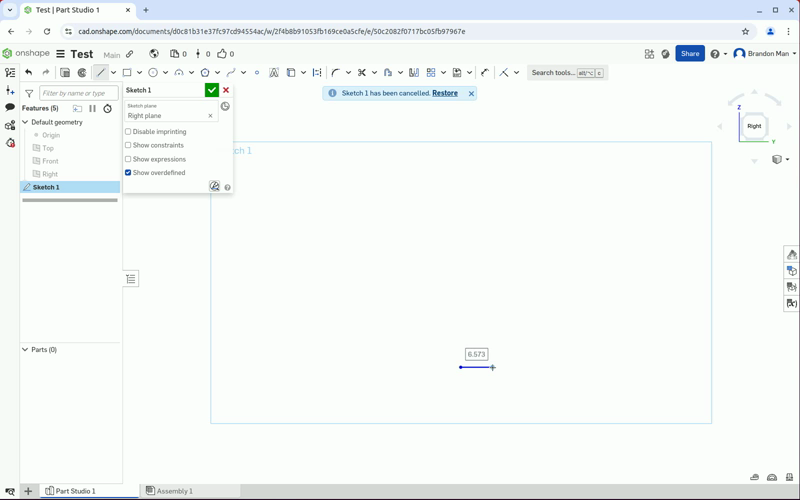
mouse_move(522, 367)
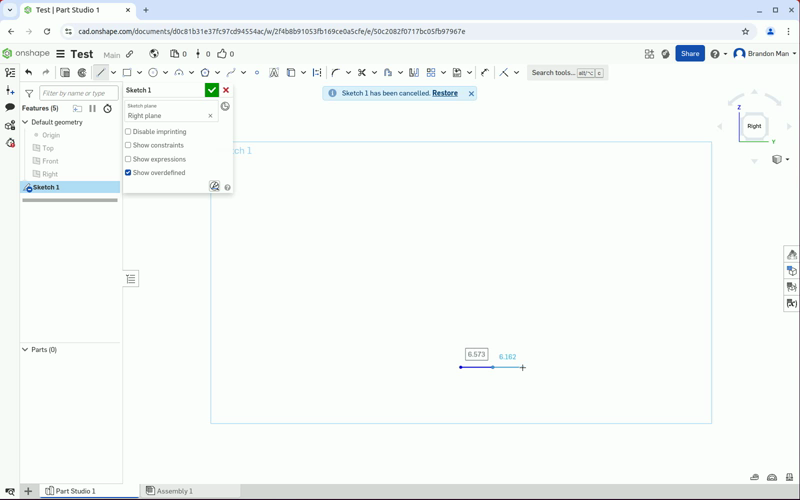
mouse_move(492, 395)
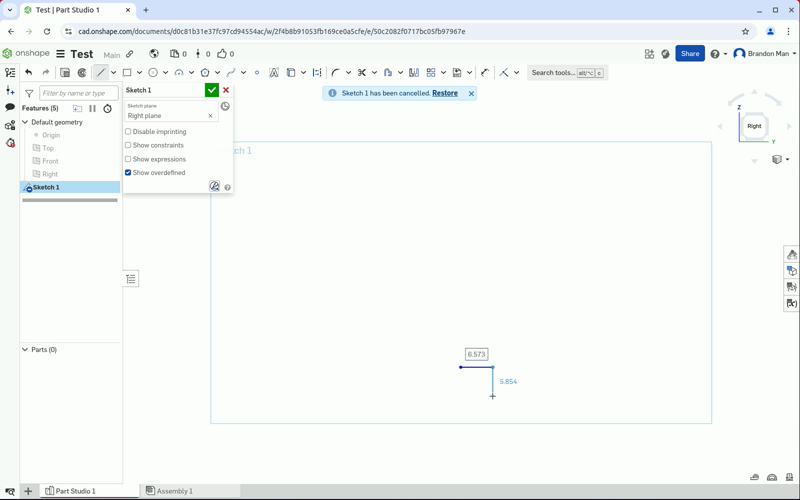
click(492, 395)
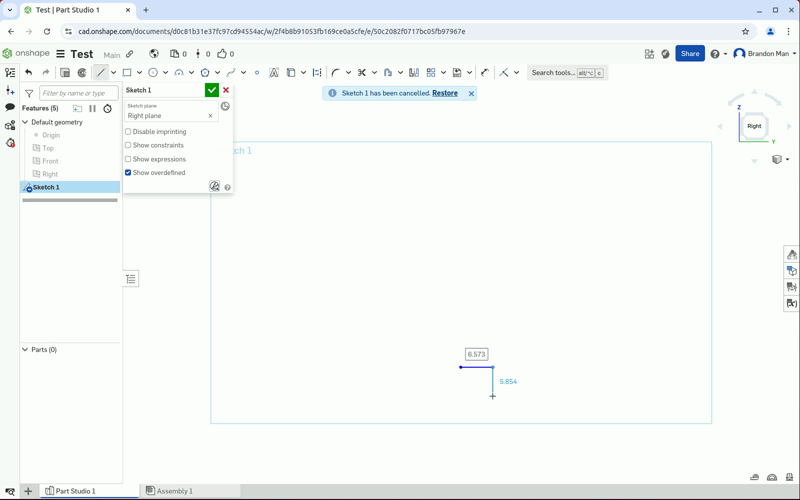
key_up(shift)
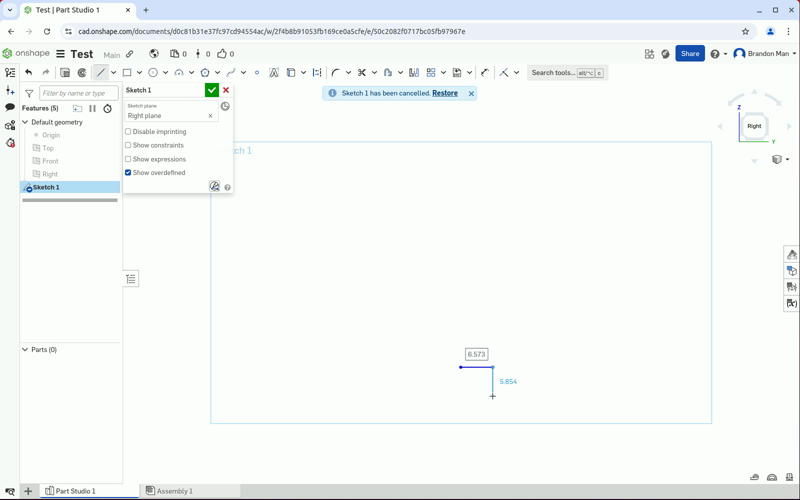
key_down(shift)
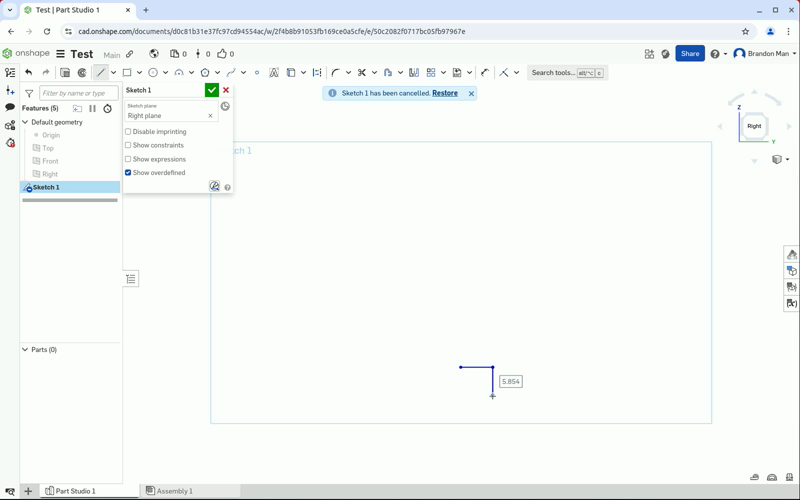
mouse_move(522, 395)
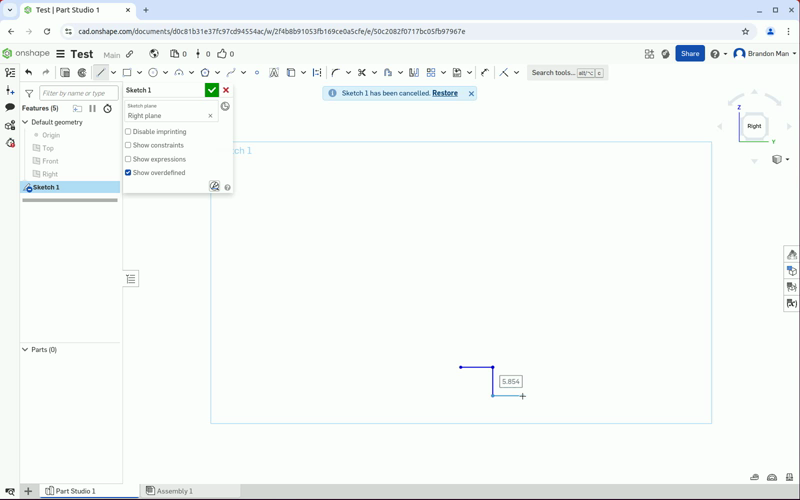
mouse_move(500, 395)
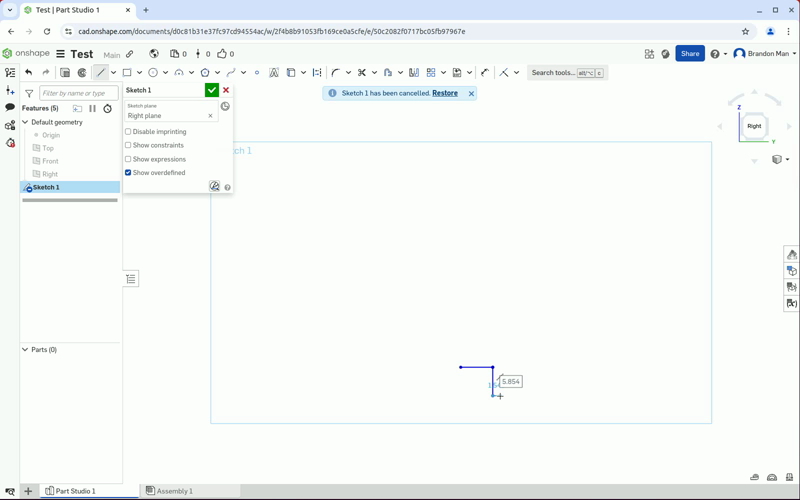
scroll(6)
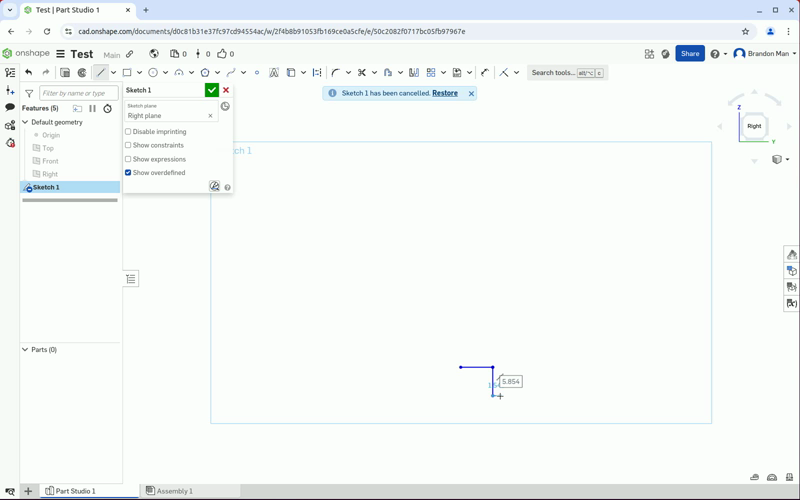
scroll(6)
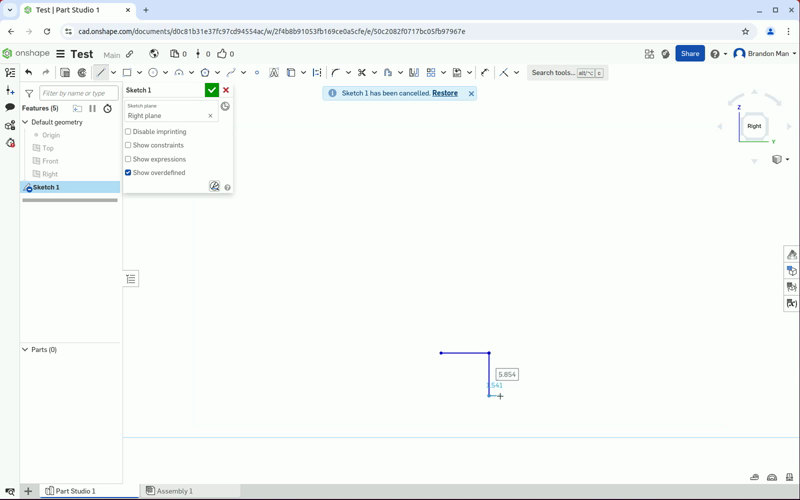
scroll(6)
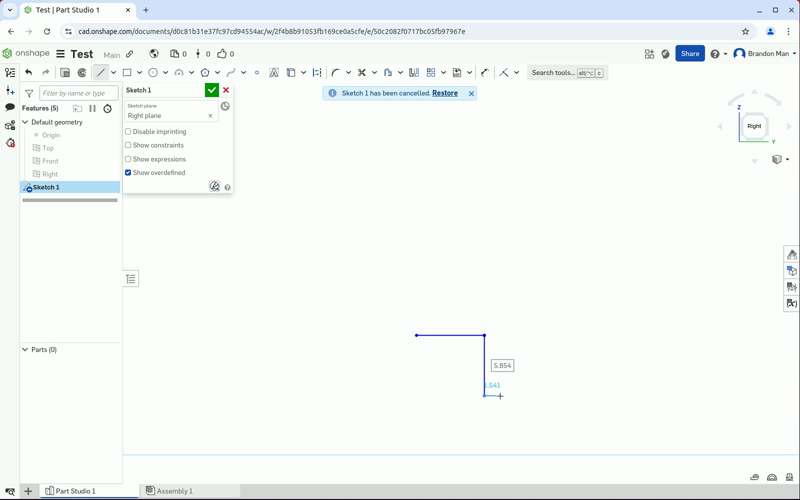
scroll(6)
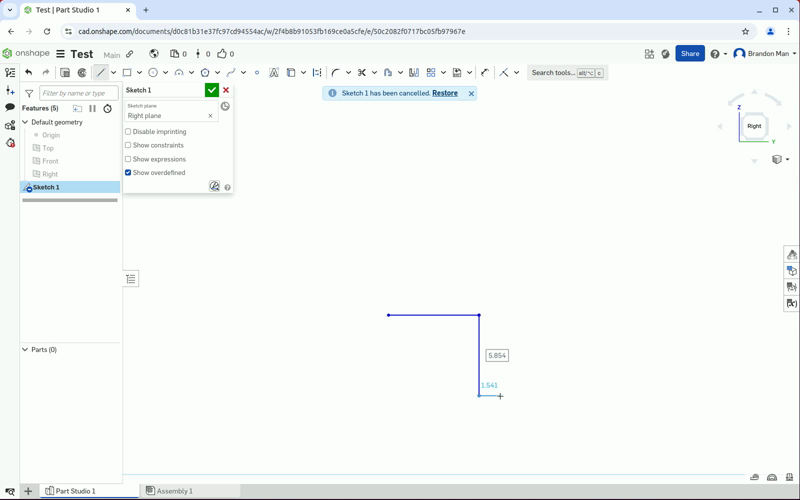
scroll(6)
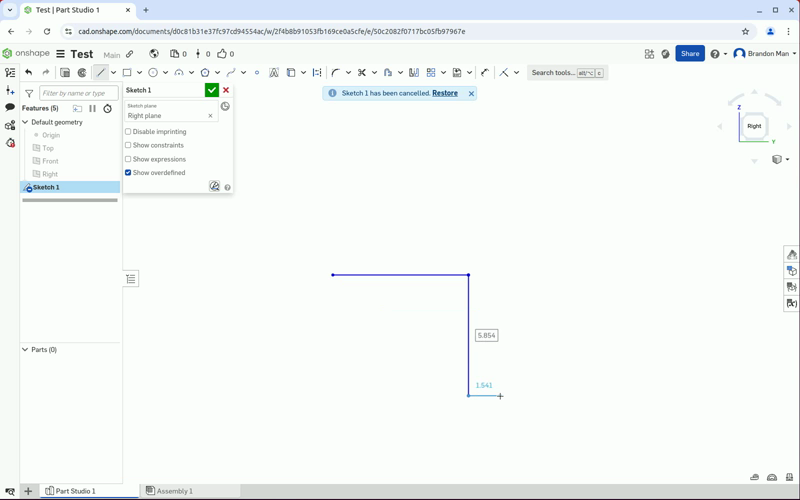
scroll(6)
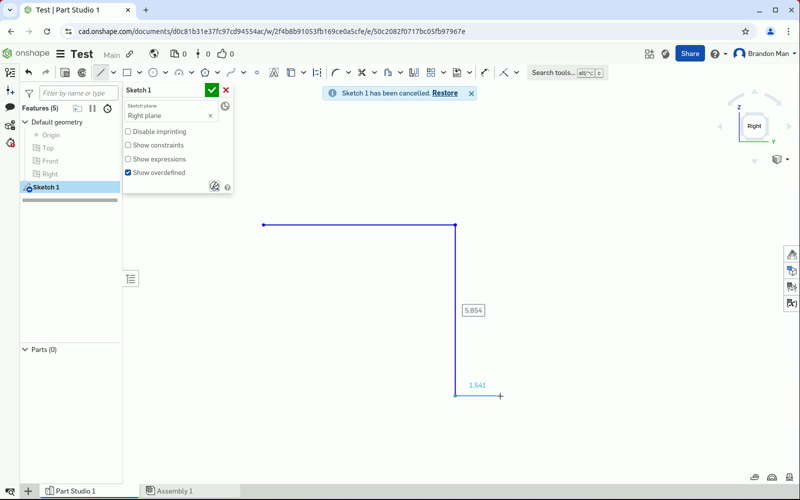
scroll(6)
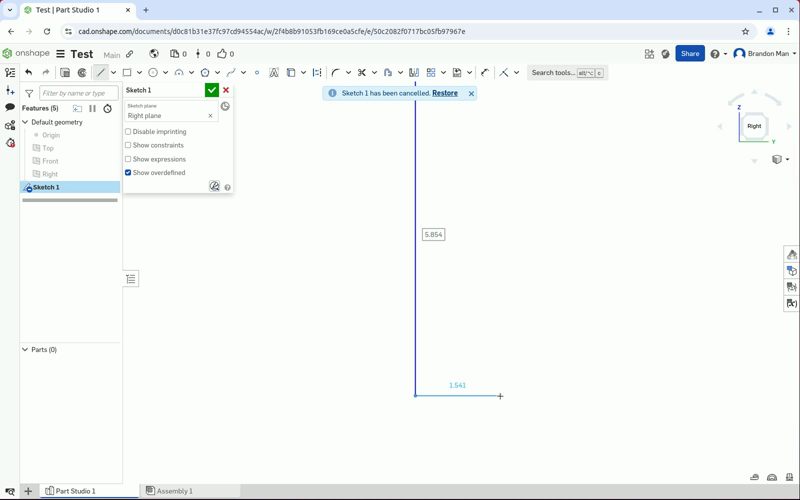
click(500, 395)
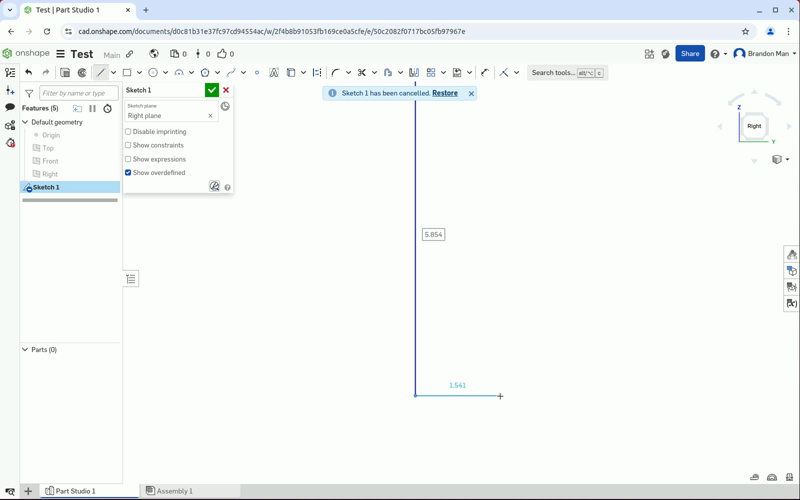
scroll(-6)
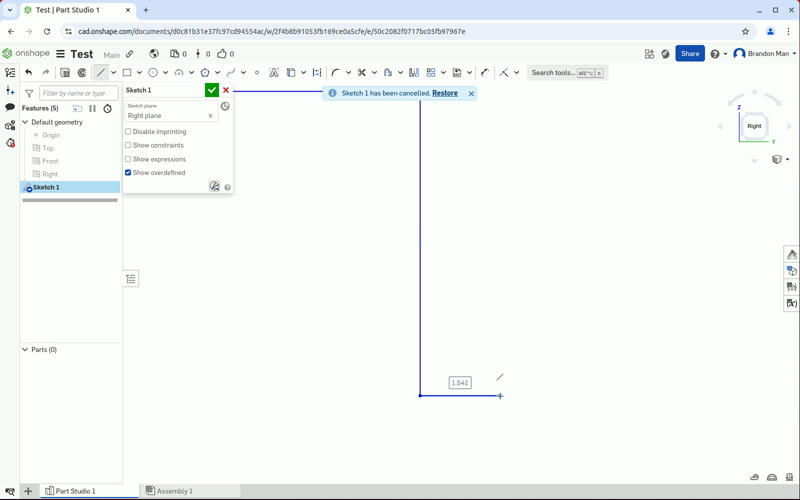
scroll(-6)
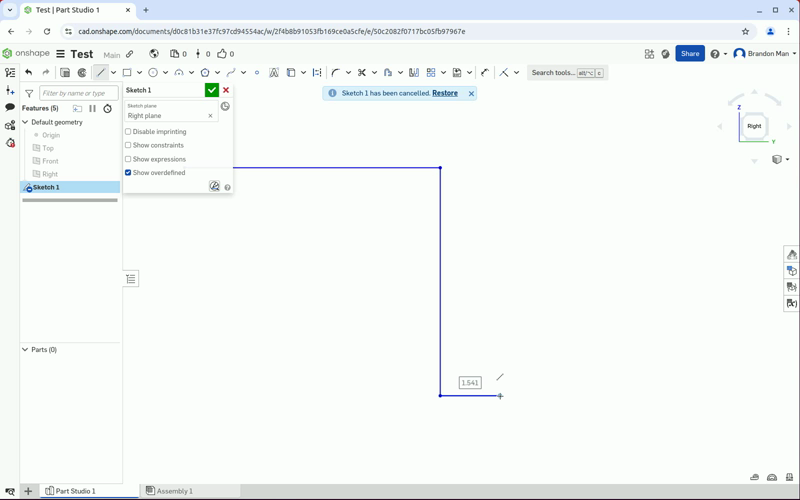
scroll(-6)
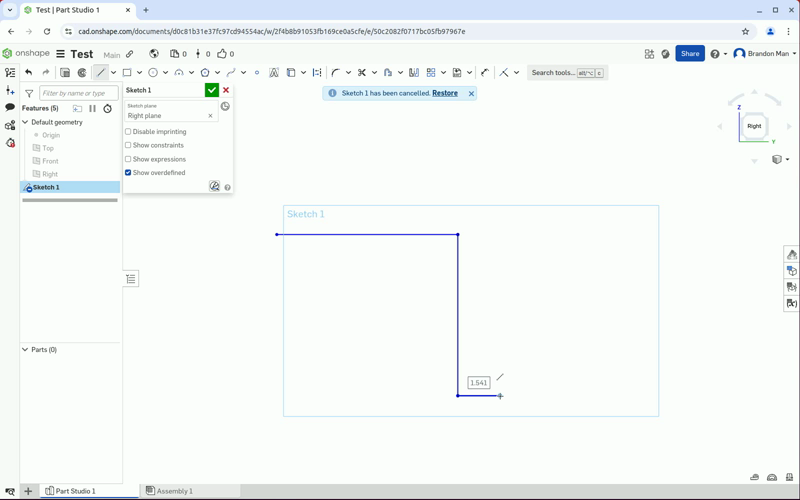
scroll(-6)
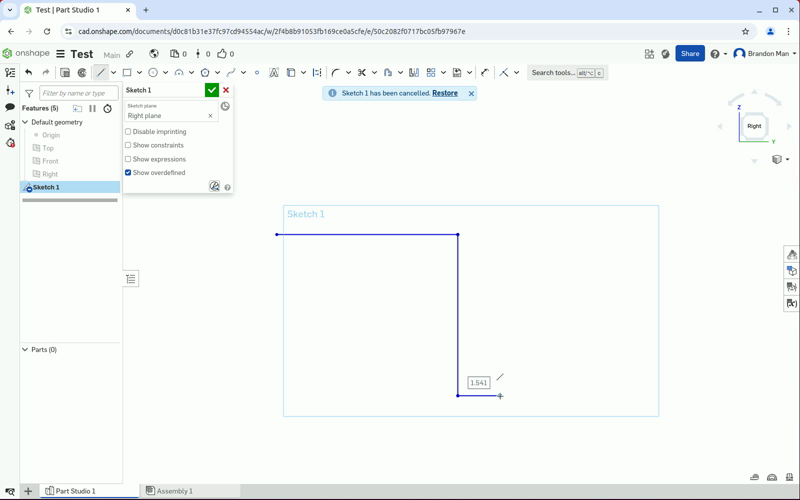
scroll(-6)
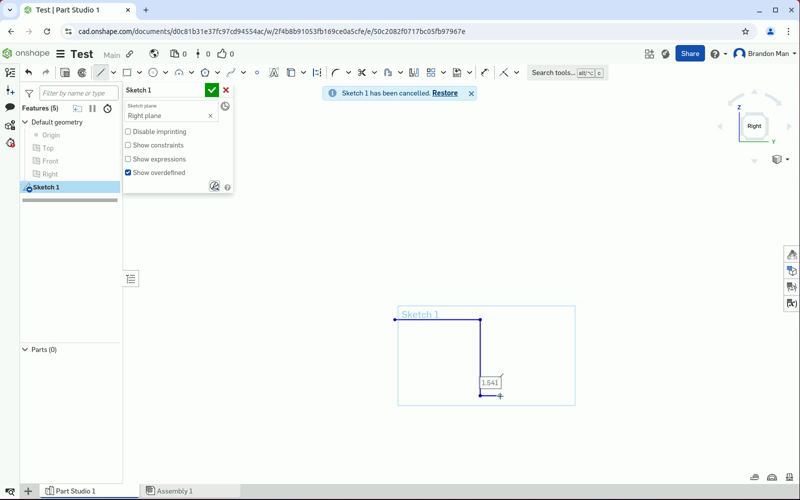
scroll(-6)
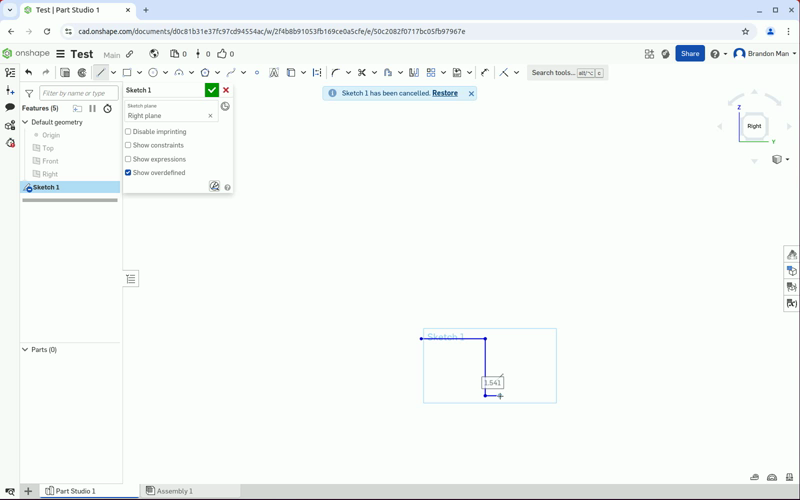
scroll(-6)
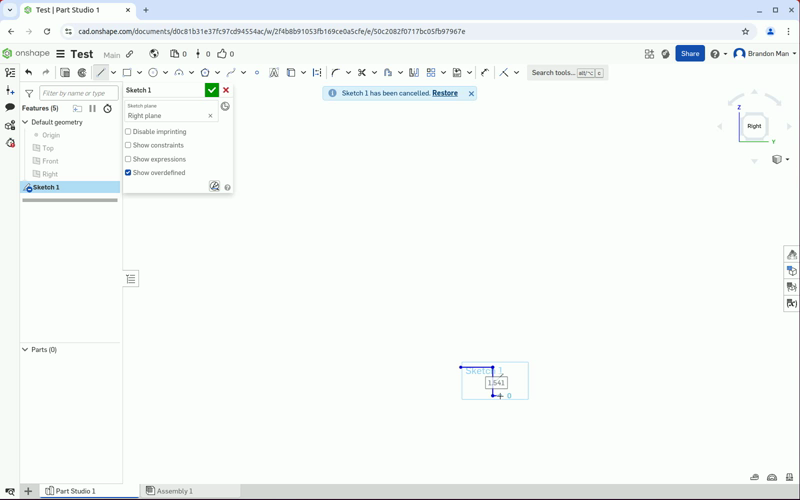
key_up(shift)
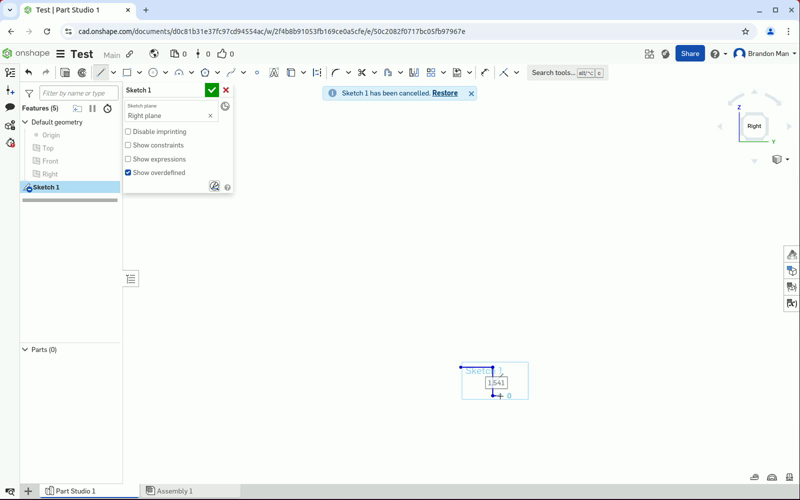
key_down(shift)
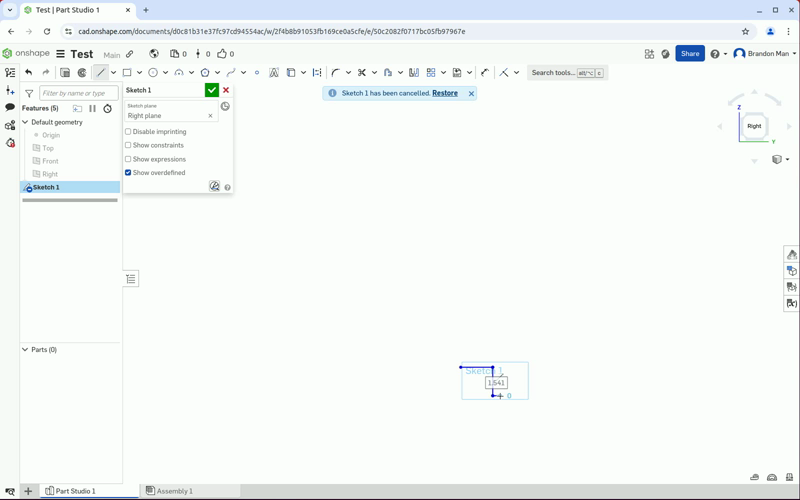
mouse_move(530, 395)
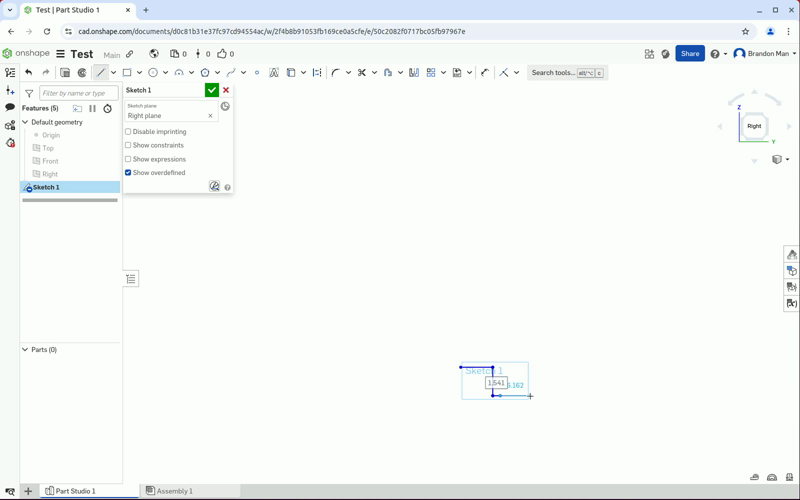
mouse_move(500, 367)
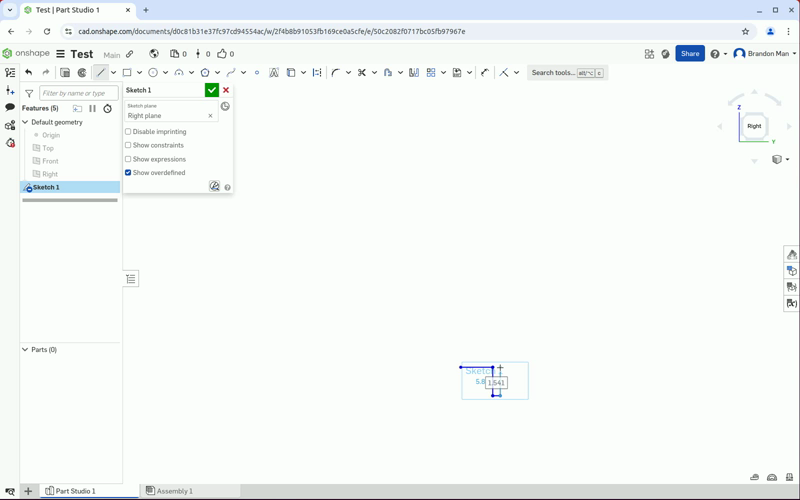
click(500, 367)
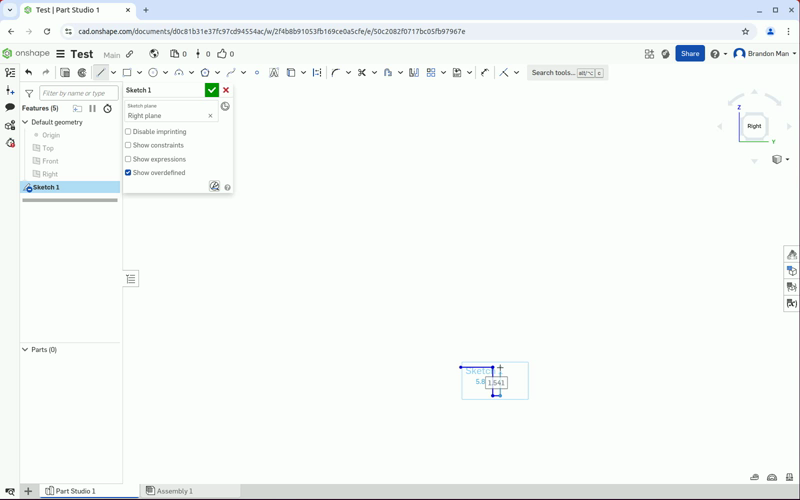
key_up(shift)
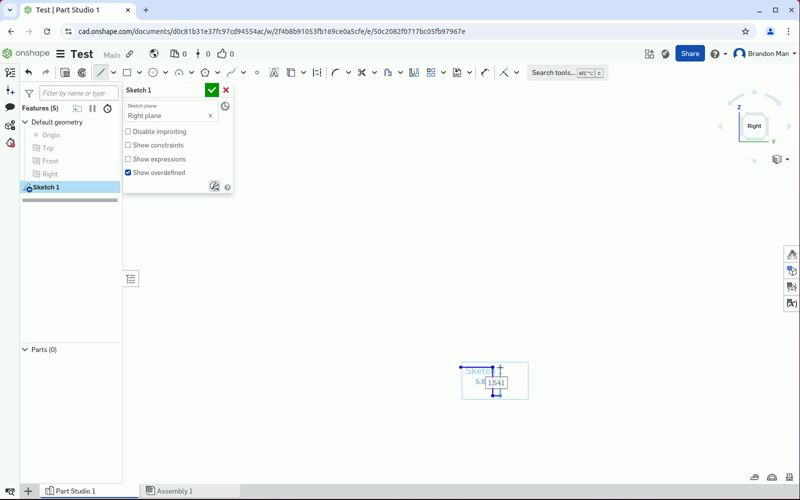
key_down(shift)
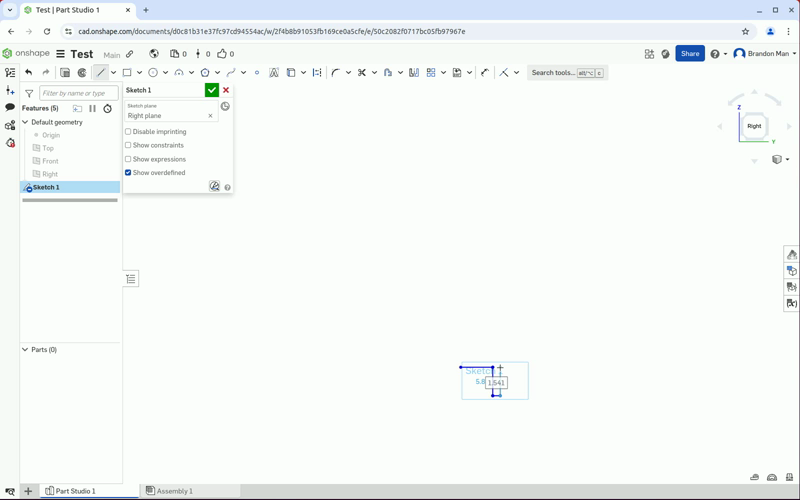
mouse_move(530, 367)
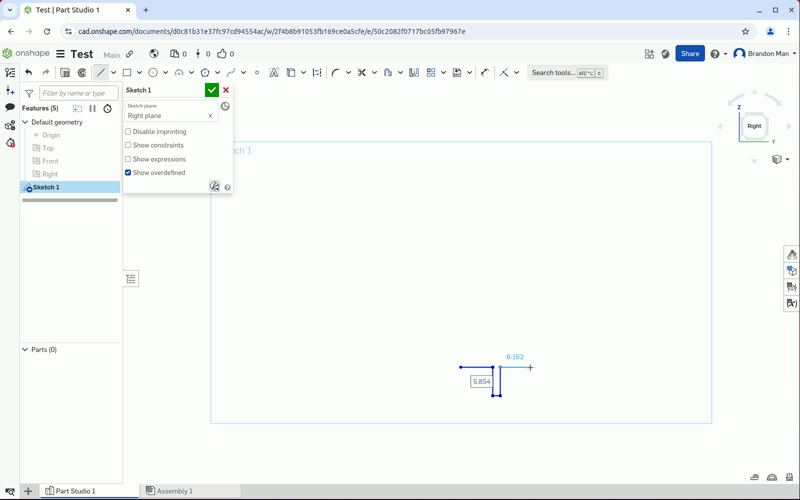
mouse_move(531, 367)
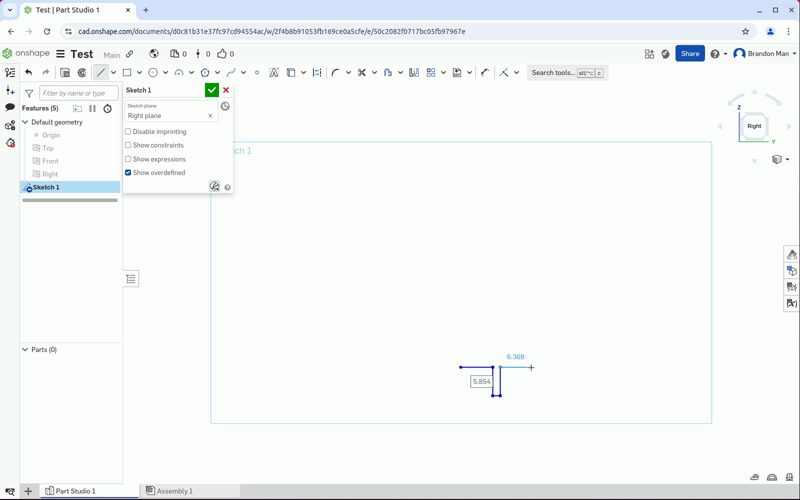
click(531, 367)
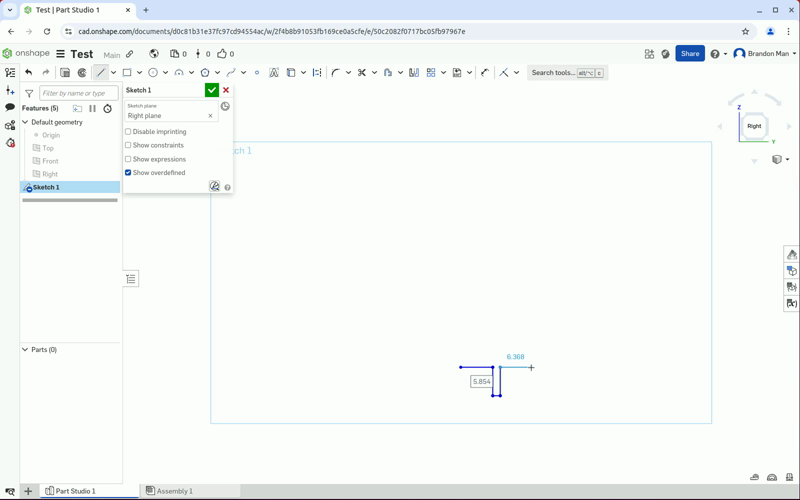
key_up(shift)
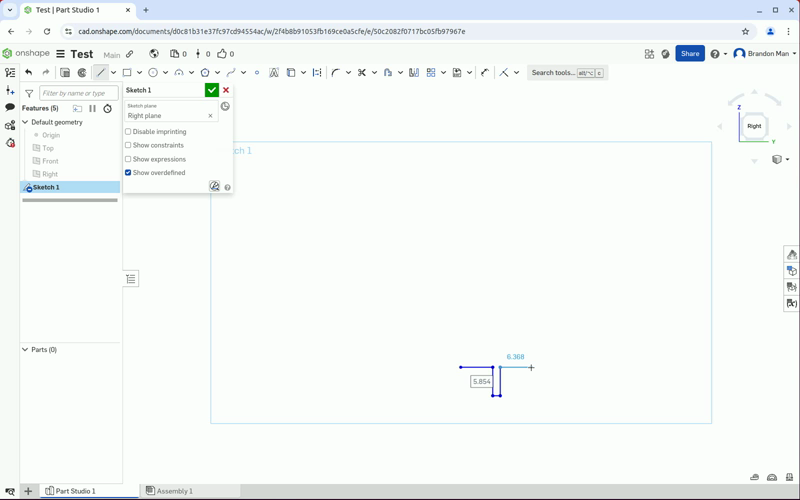
key_down(shift)
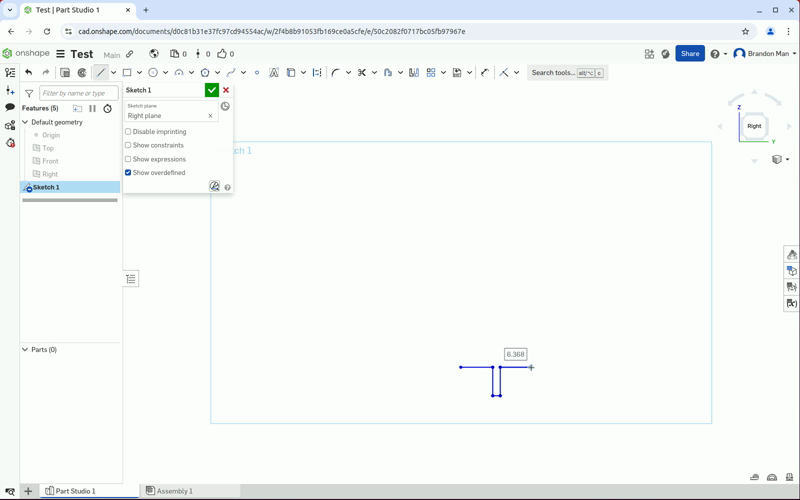
mouse_move(531, 282)
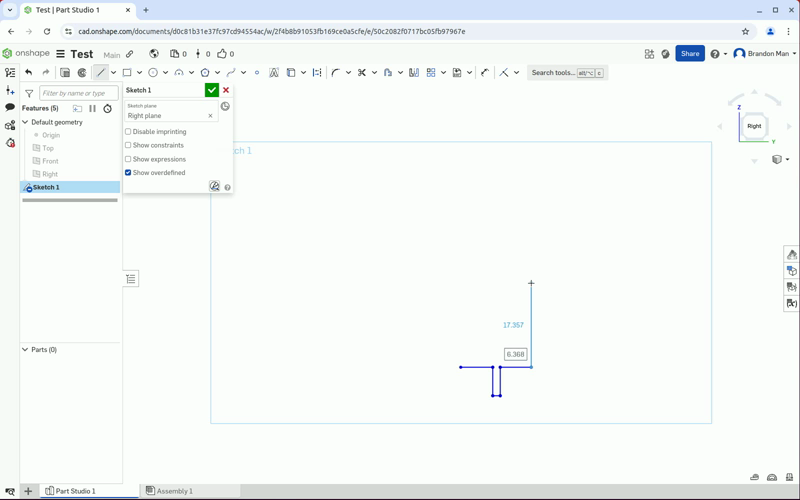
click(531, 282)
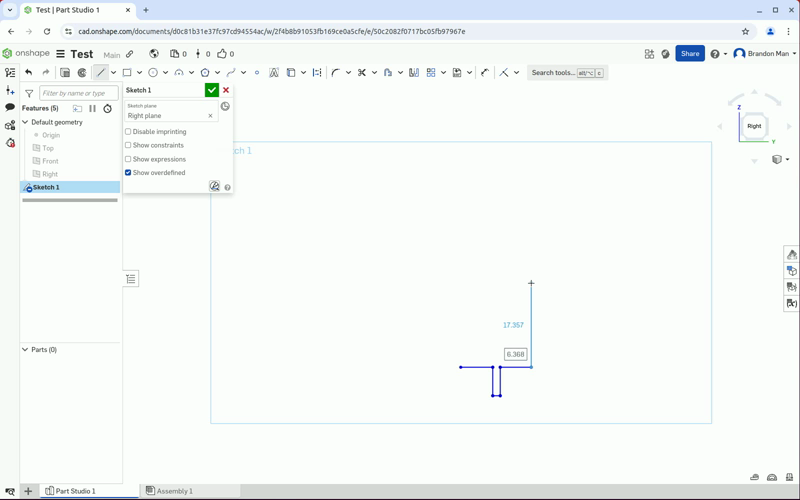
key_up(shift)
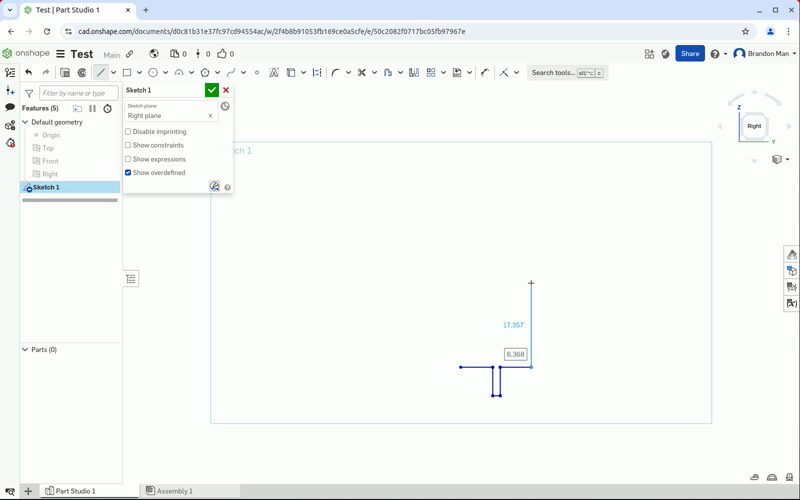
key_down(shift)
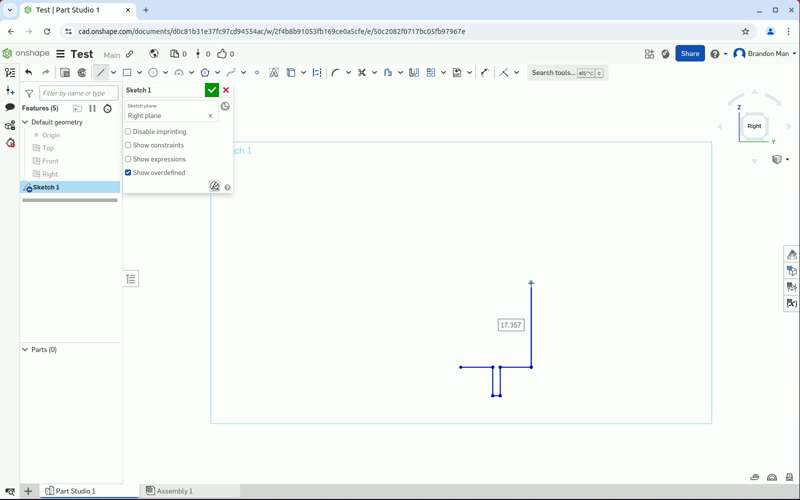
mouse_move(561, 282)
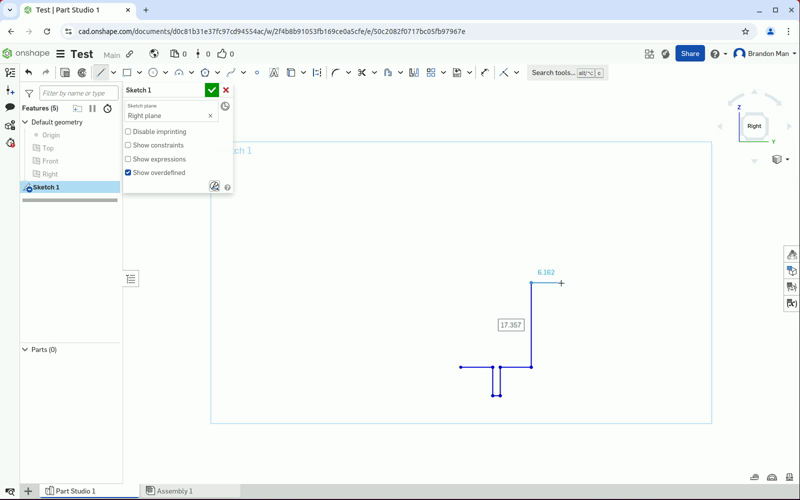
mouse_move(492, 282)
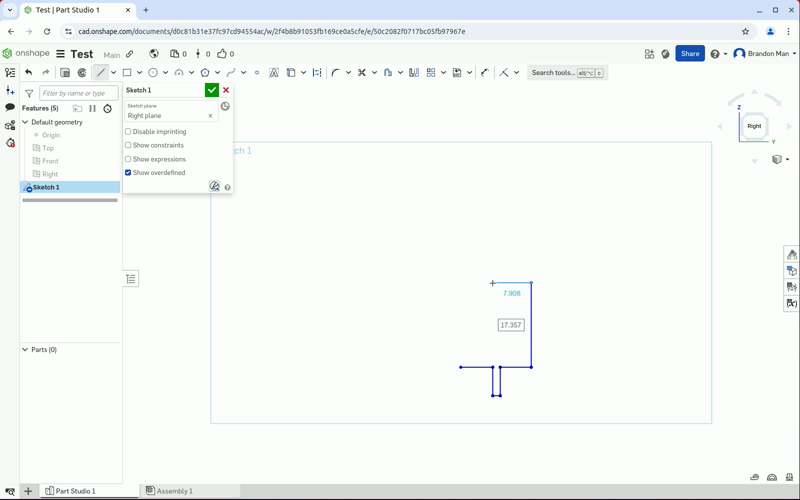
click(492, 282)
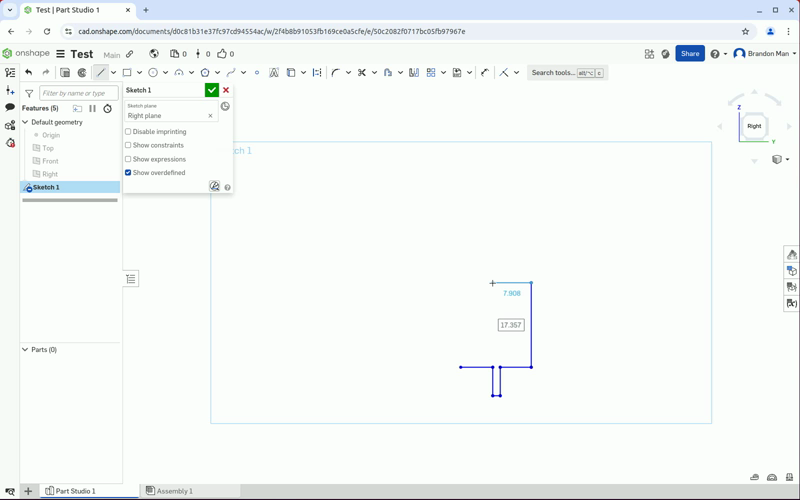
key_up(shift)
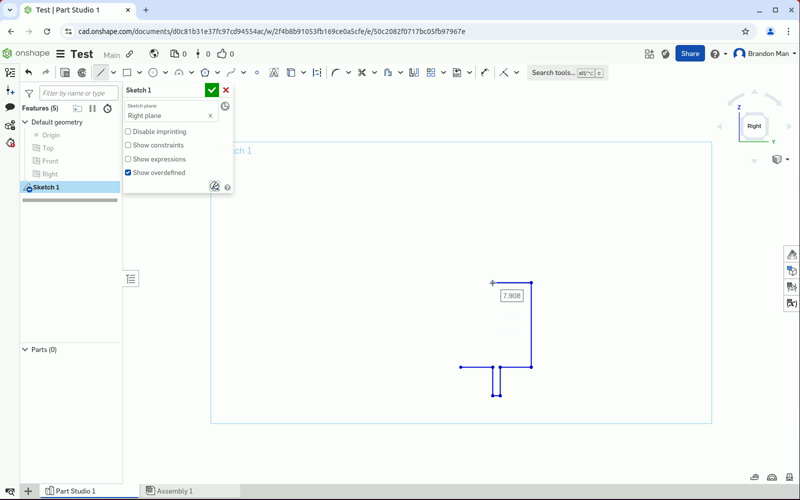
key_down(shift)
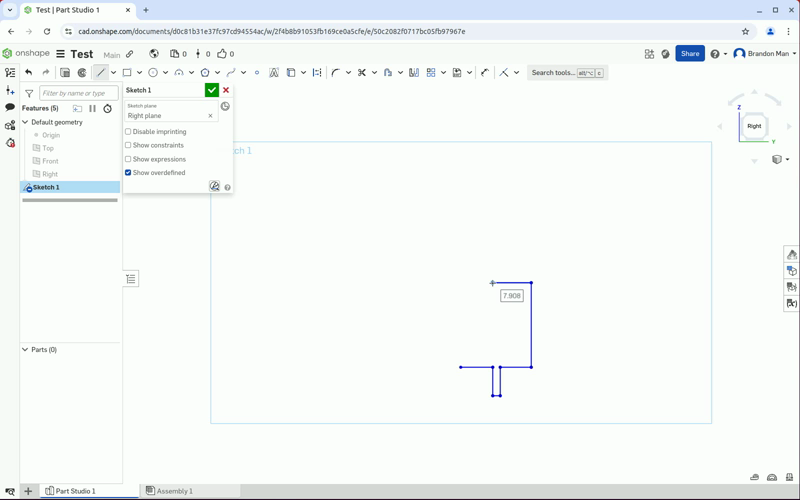
mouse_move(522, 282)
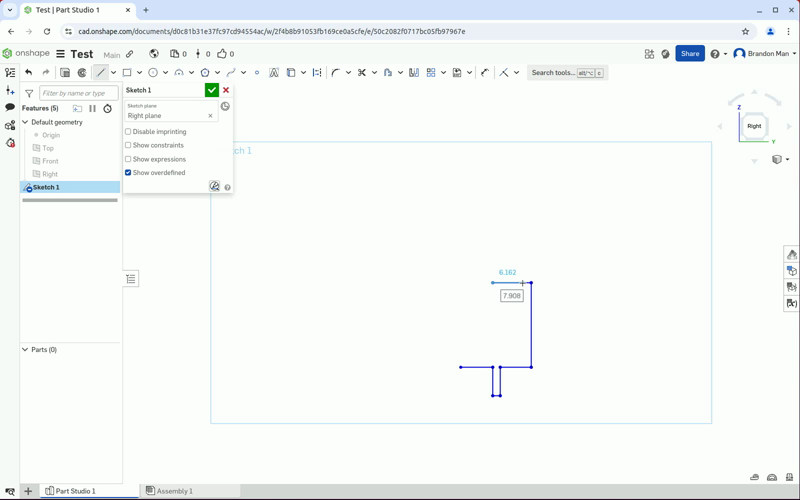
mouse_move(460, 282)
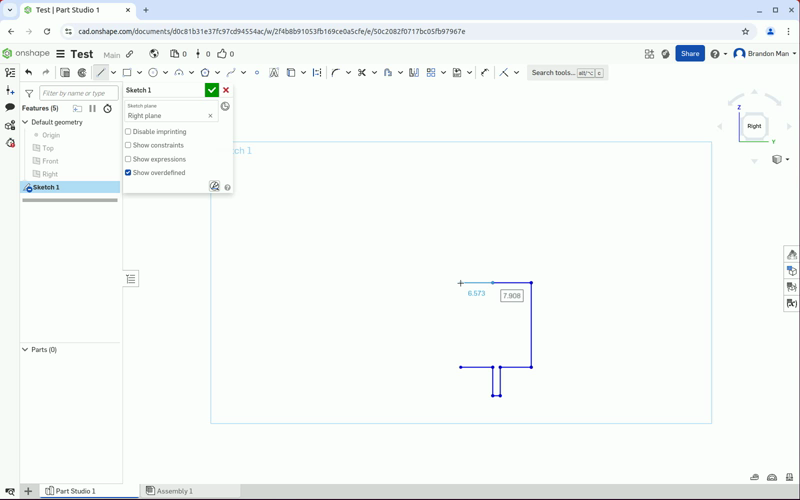
click(460, 282)
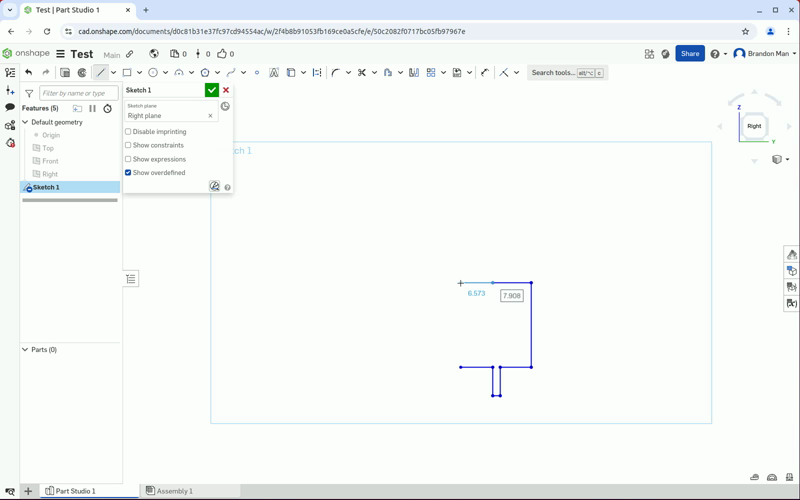
key_up(shift)
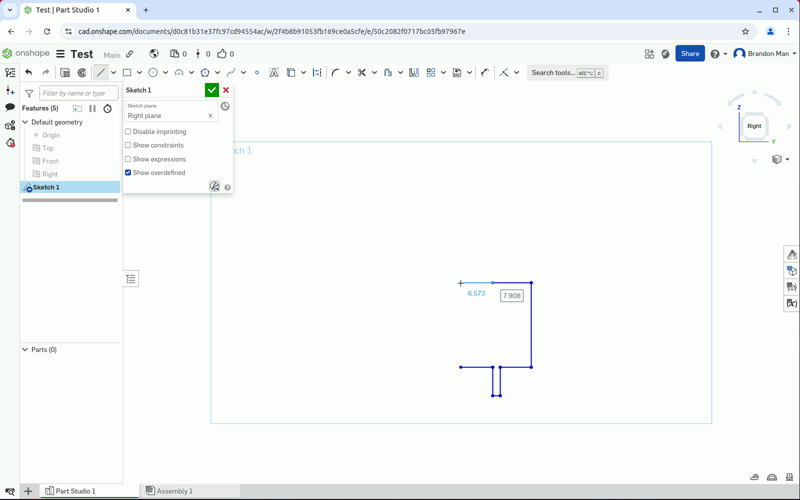
key_down(shift)
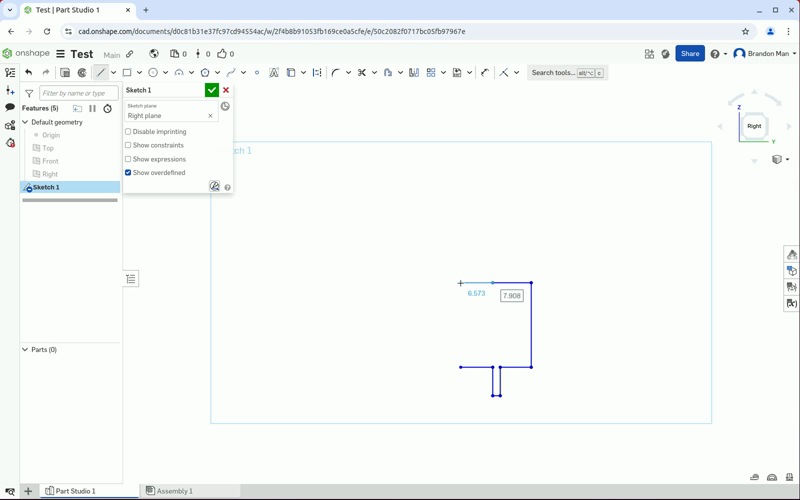
mouse_move(460, 367)
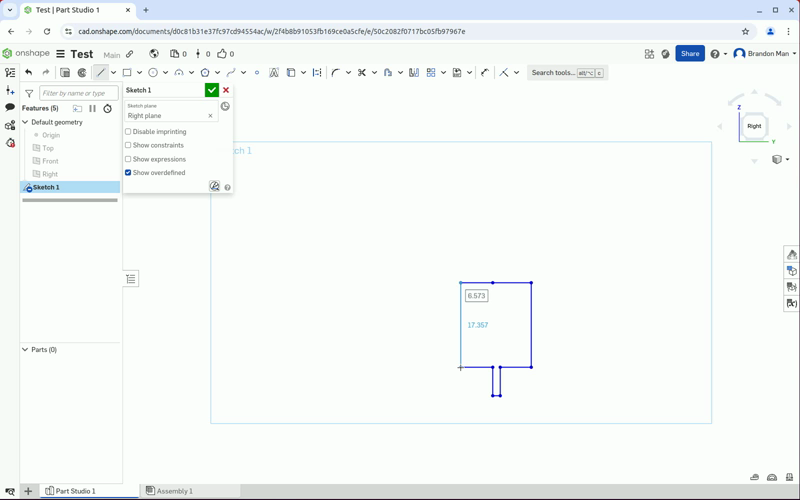
key_up(shift)
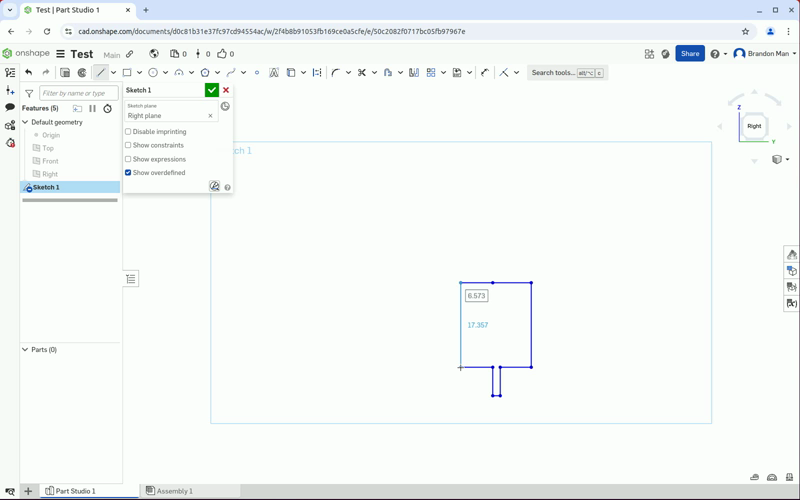
click(460, 367)
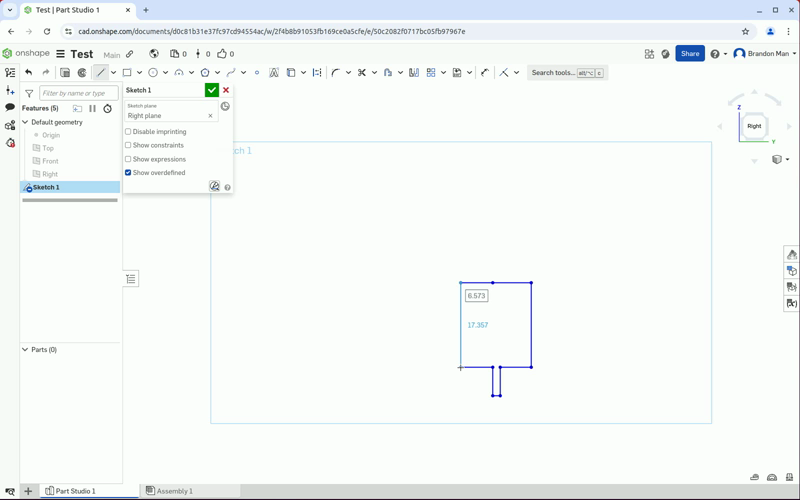
key(esc)
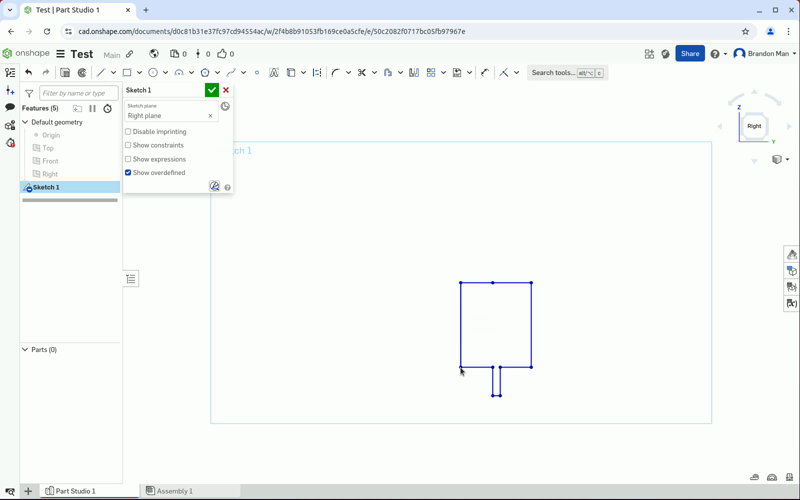
mouse_move(469, 307)
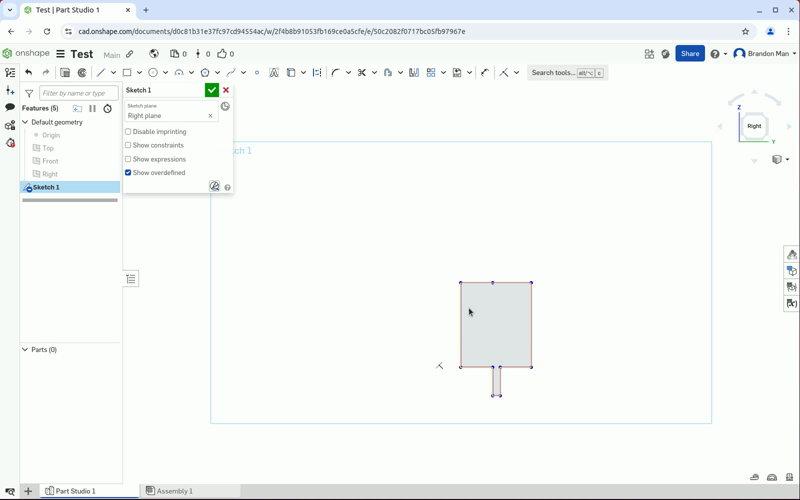
click(469, 307)
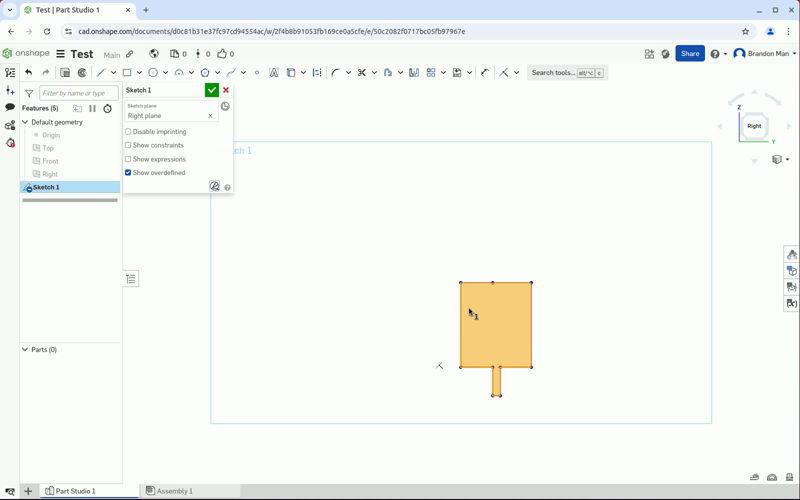
mouse_move(73, 352)
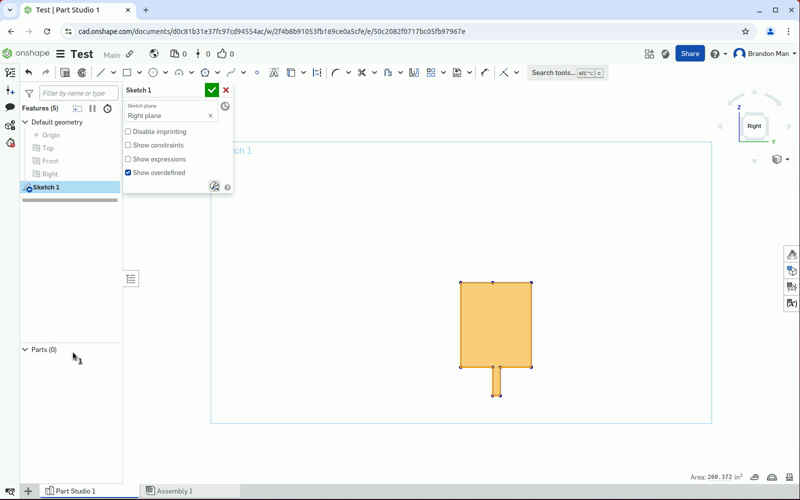
key(shift+y)
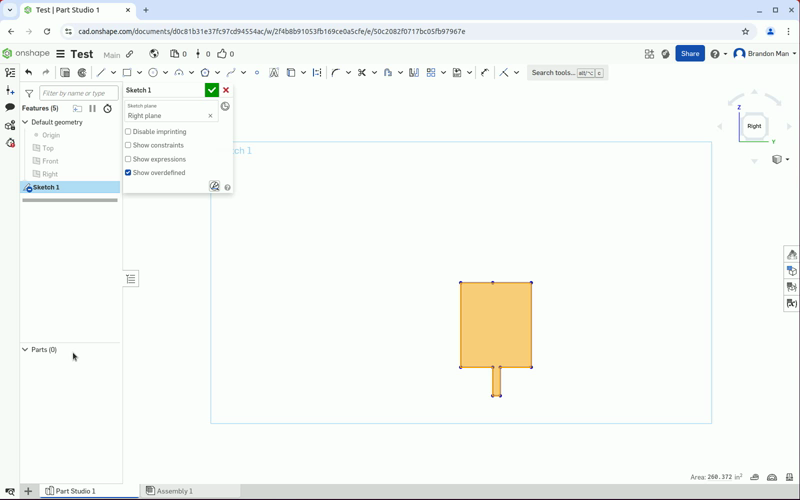
key(shift+e)
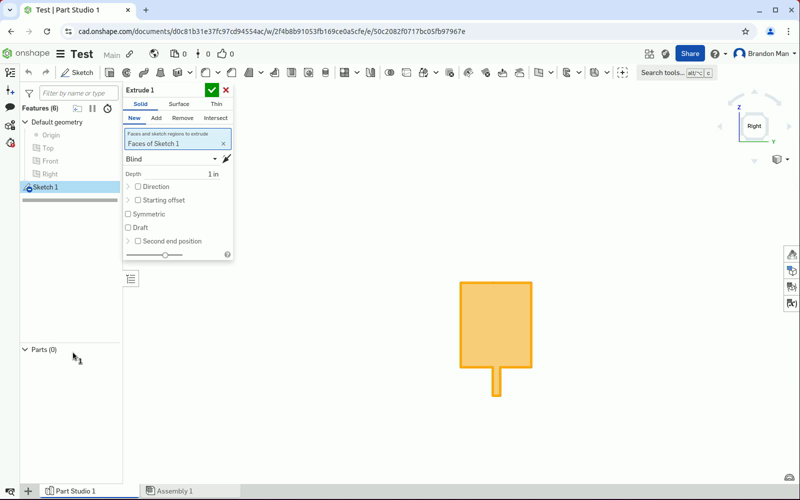
mouse_move(143, 106)
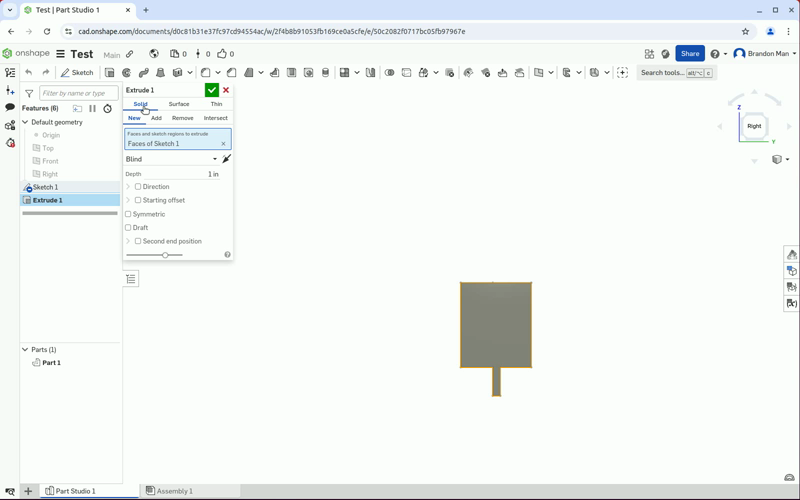
click(143, 106)
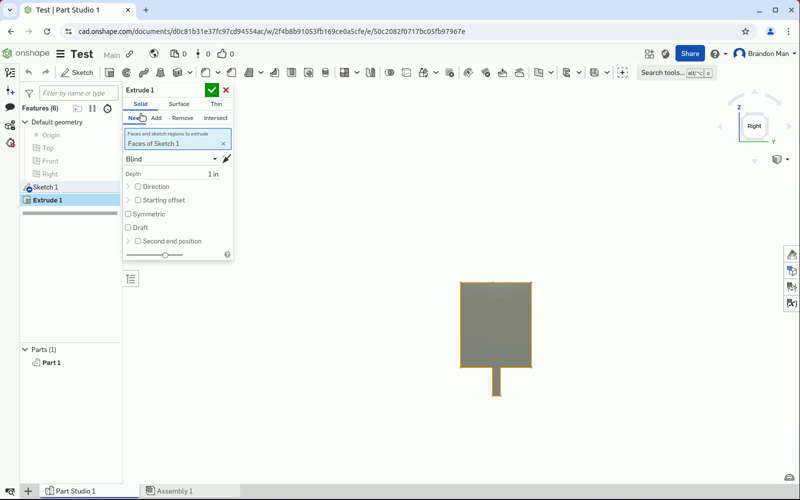
mouse_move(137, 120)
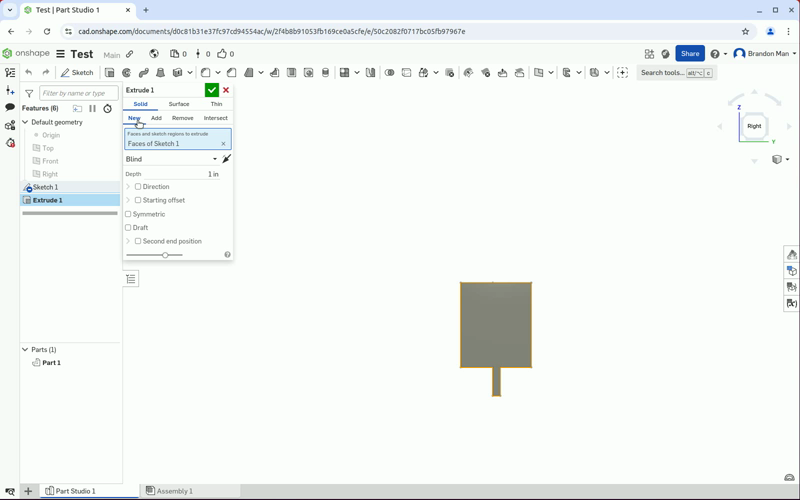
click(137, 120)
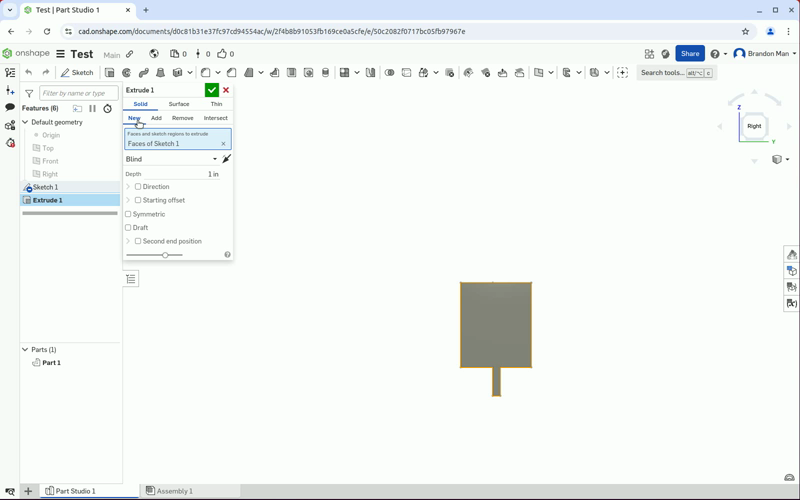
key(tab, 4)
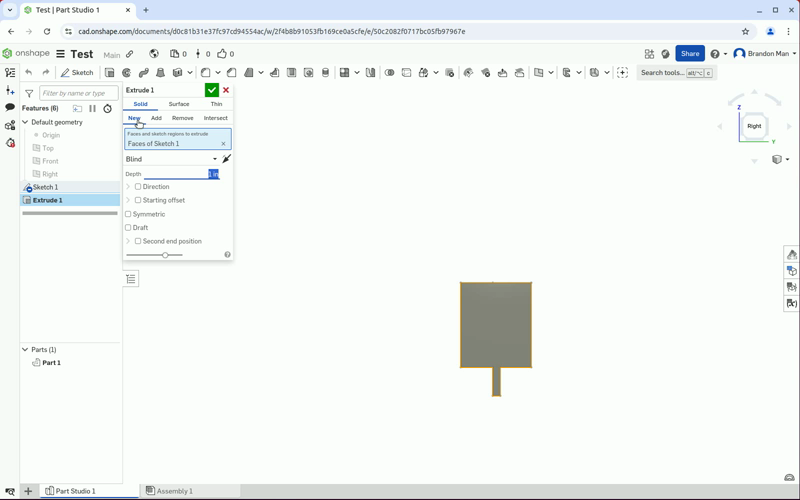
text(1.444)
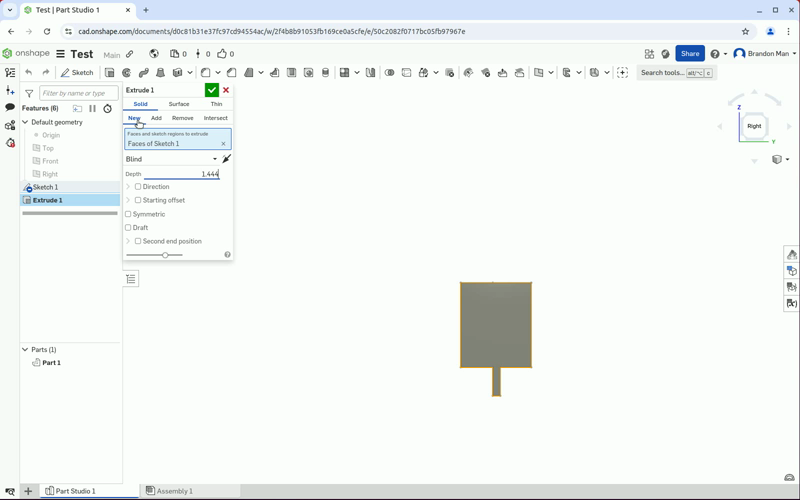
key(enter)
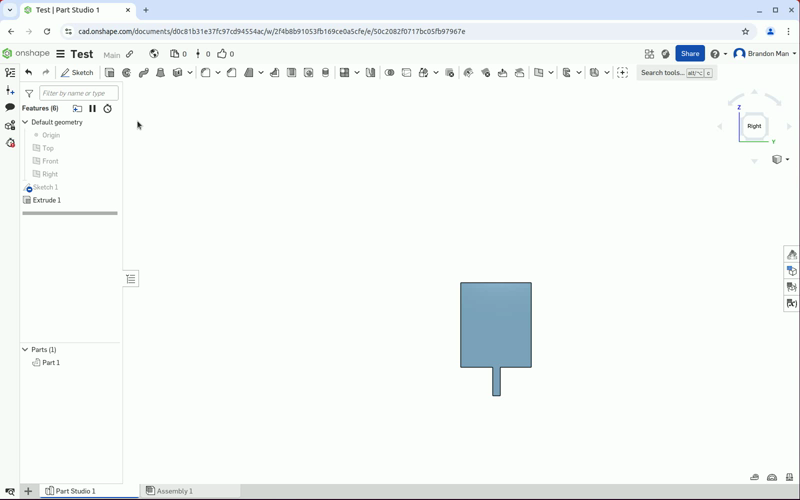
key(shift+h)
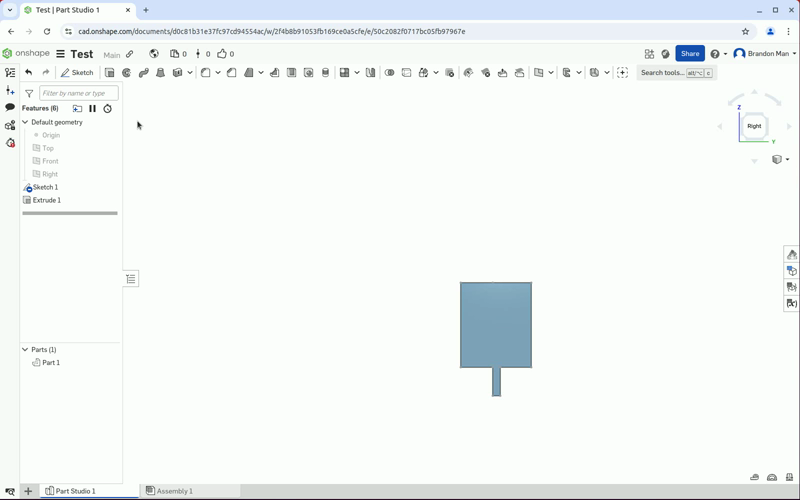
key(shift+h)
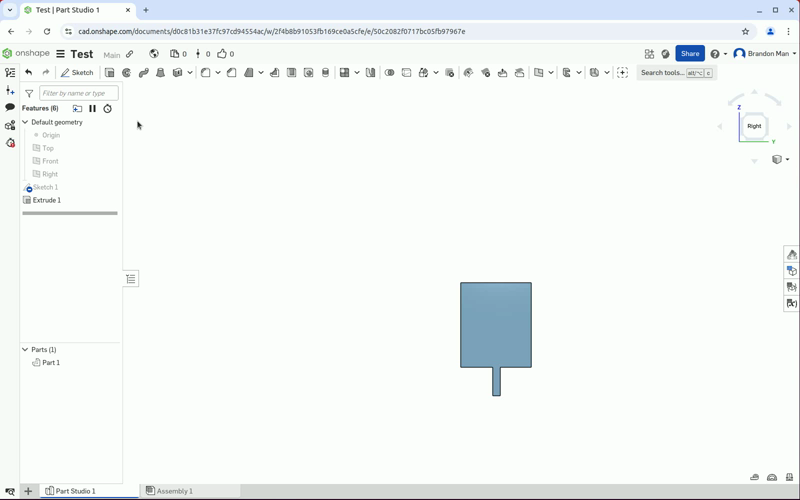
mouse_move(73, 189)
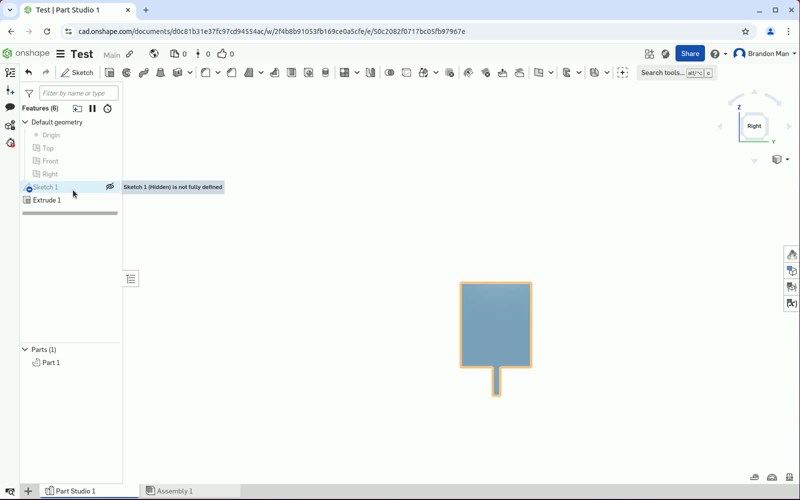
click(73, 189)
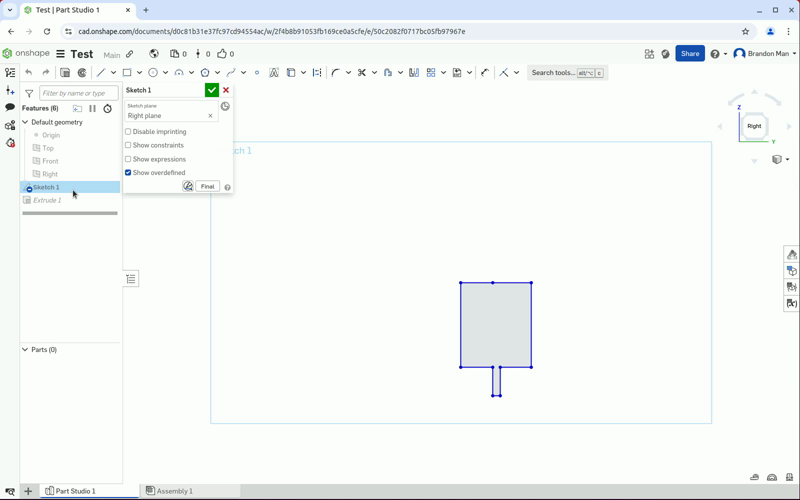
mouse_move(229, 92)
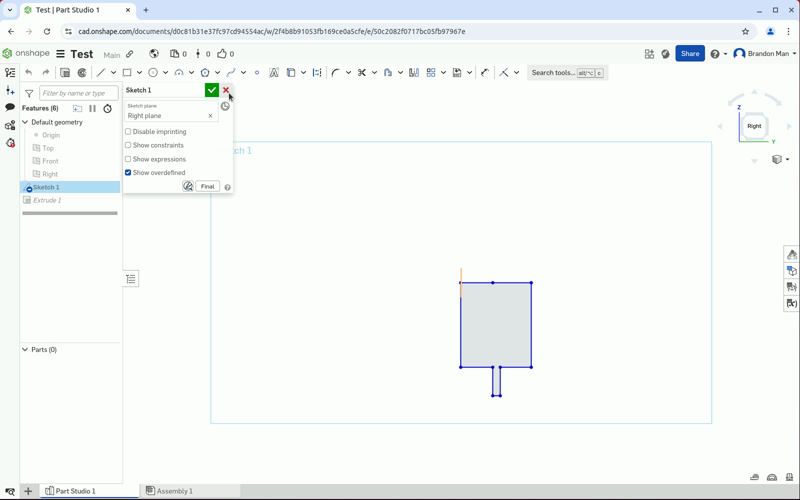
click(229, 92)
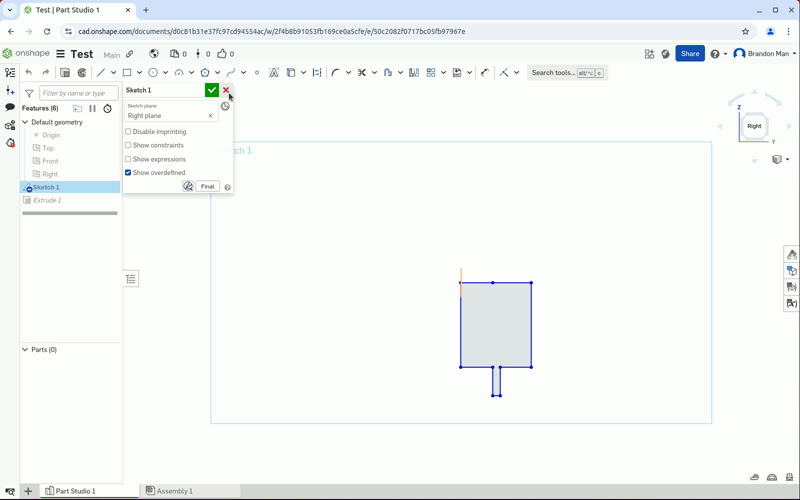
key(shift+s)
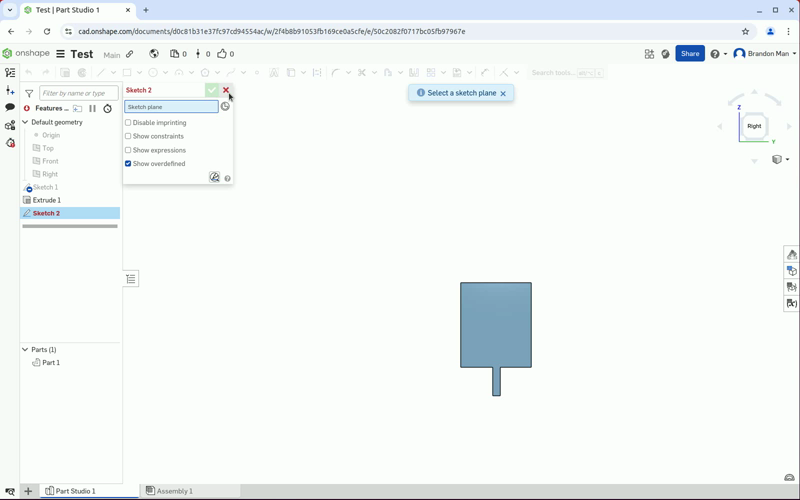
mouse_move(73, 176)
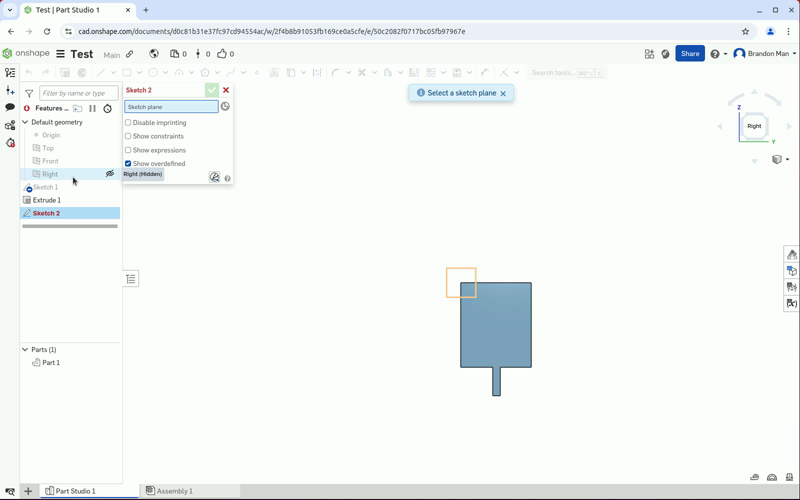
click(73, 176)
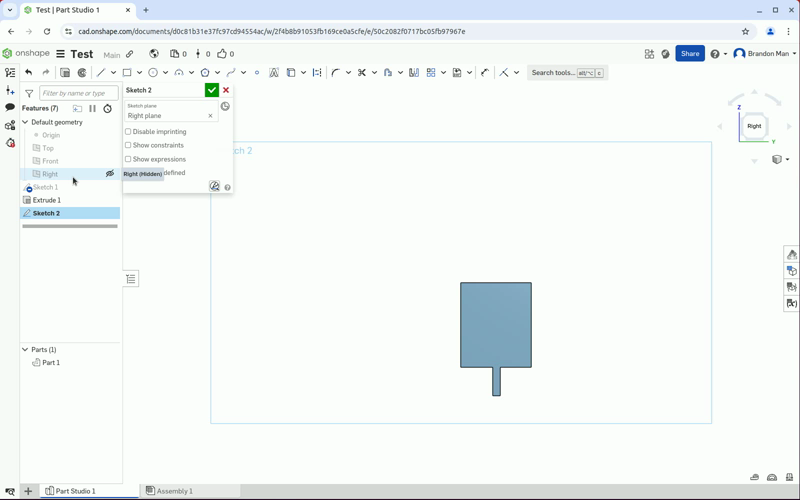
mouse_move(73, 352)
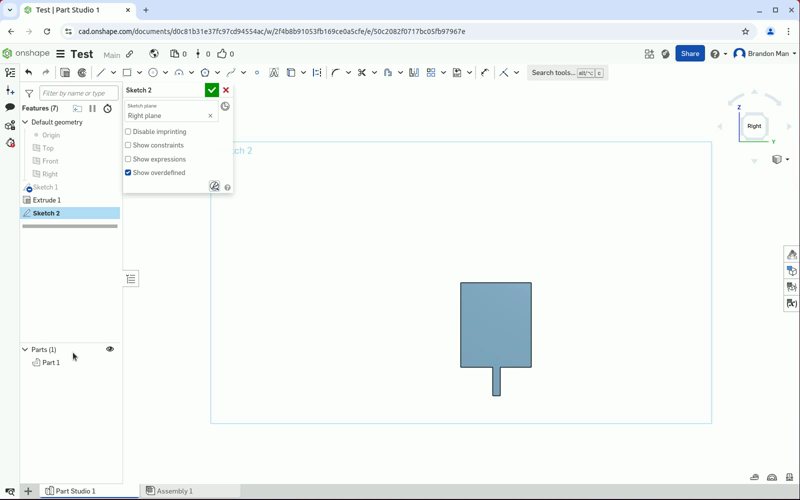
key(y)
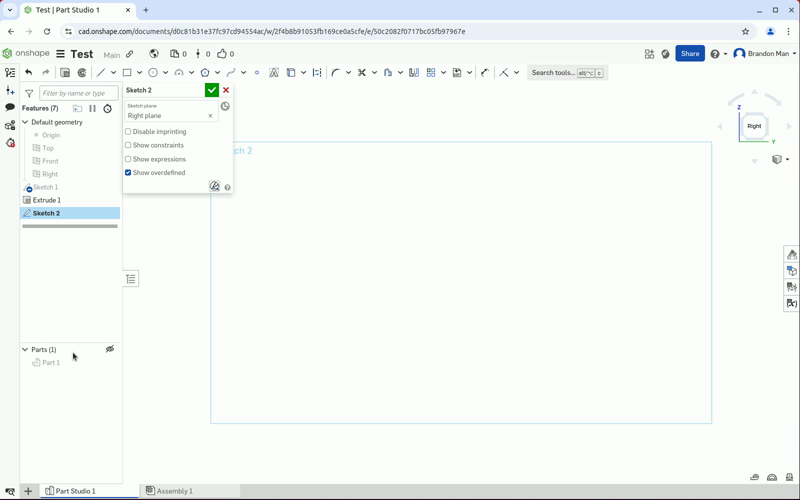
key(l)
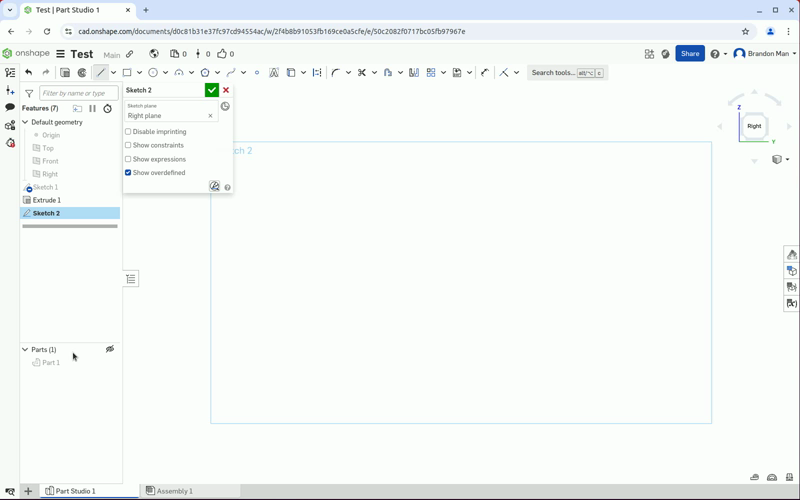
key_down(shift)
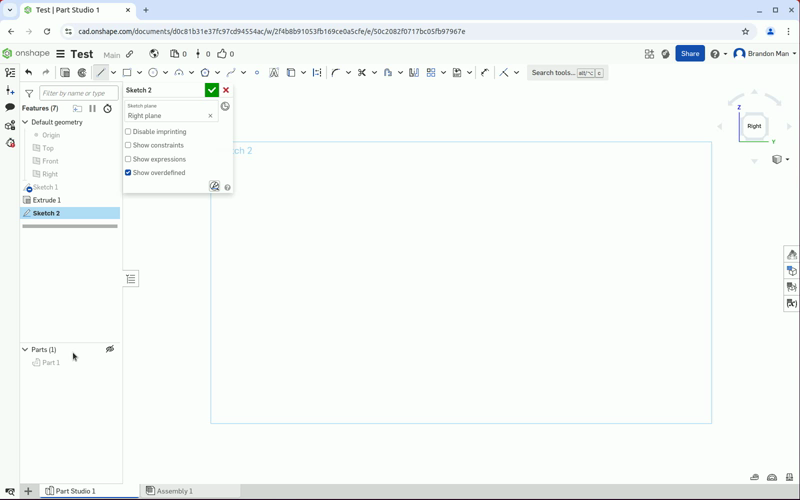
mouse_move(492, 270)
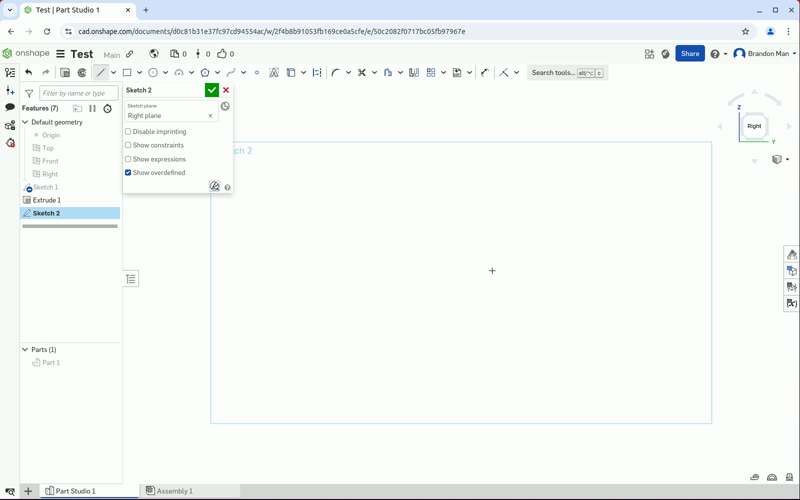
click(492, 270)
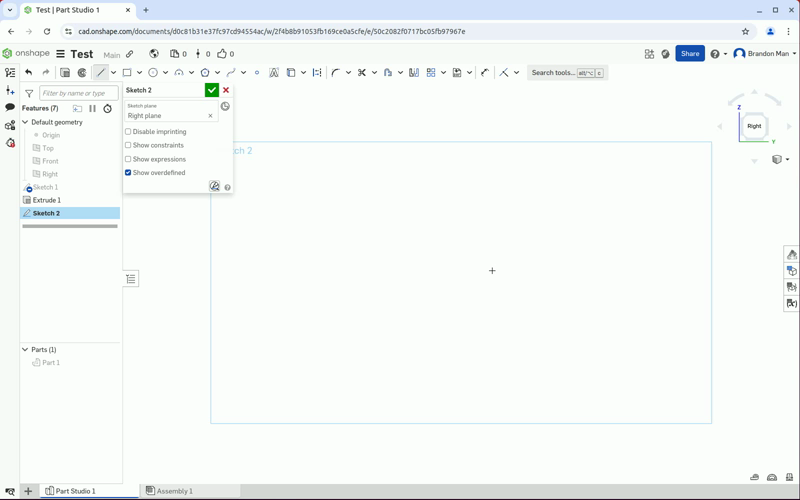
key_up(shift)
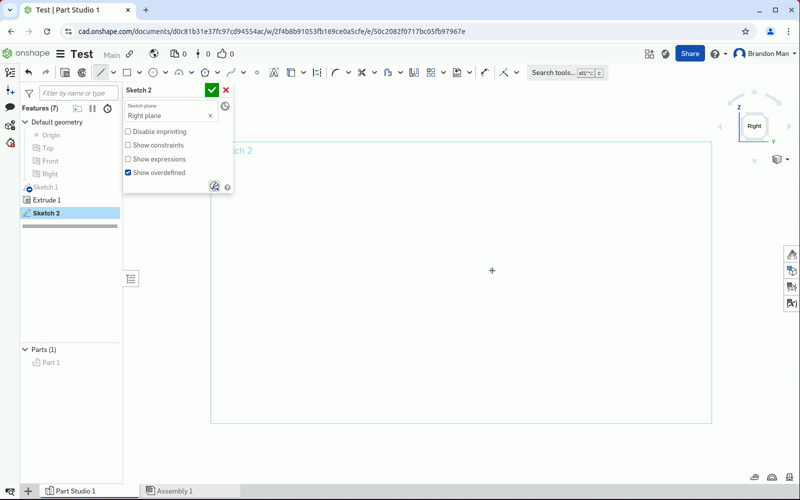
key_down(shift)
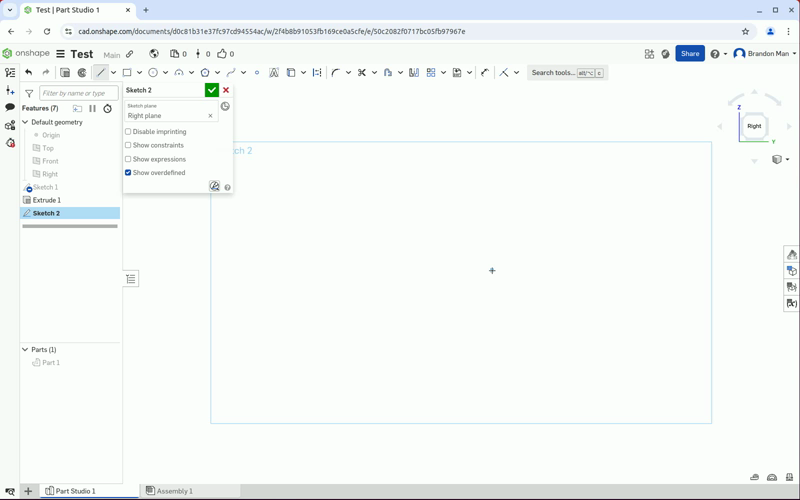
mouse_move(522, 270)
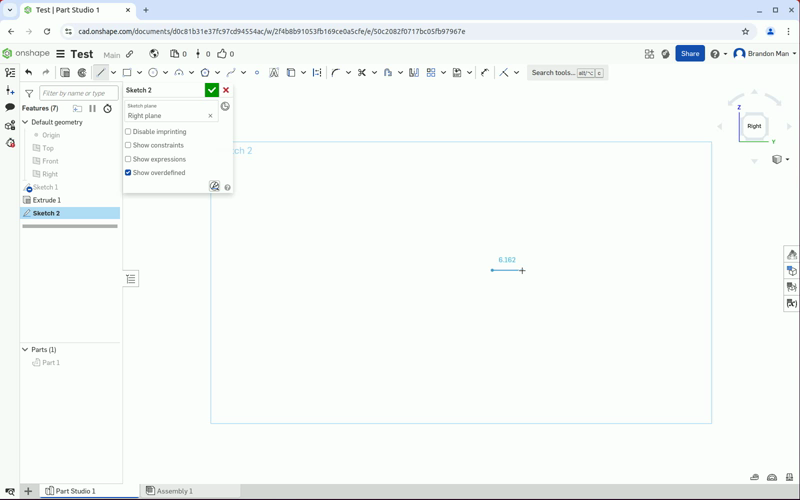
mouse_move(500, 270)
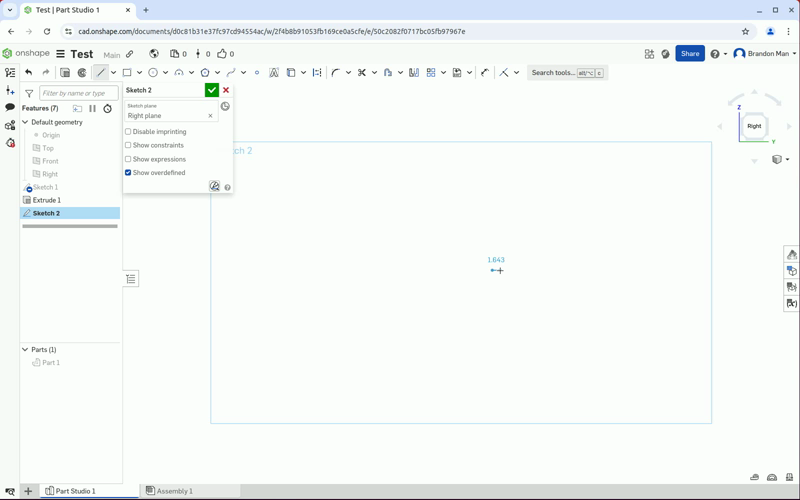
click(500, 270)
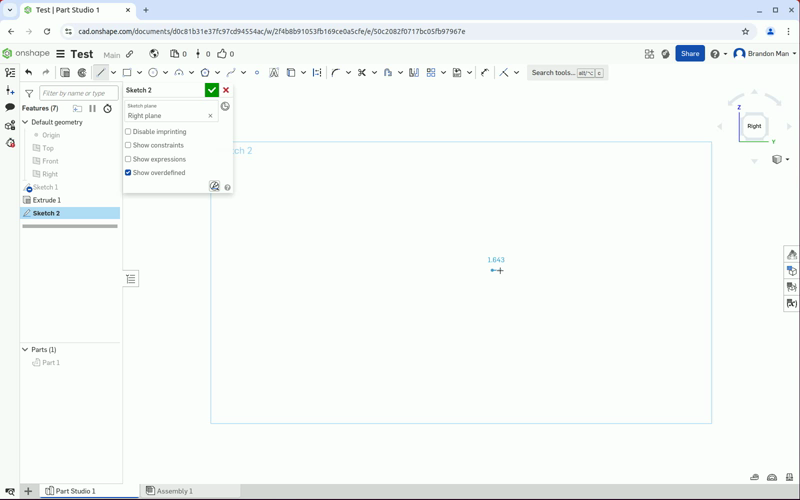
key_up(shift)
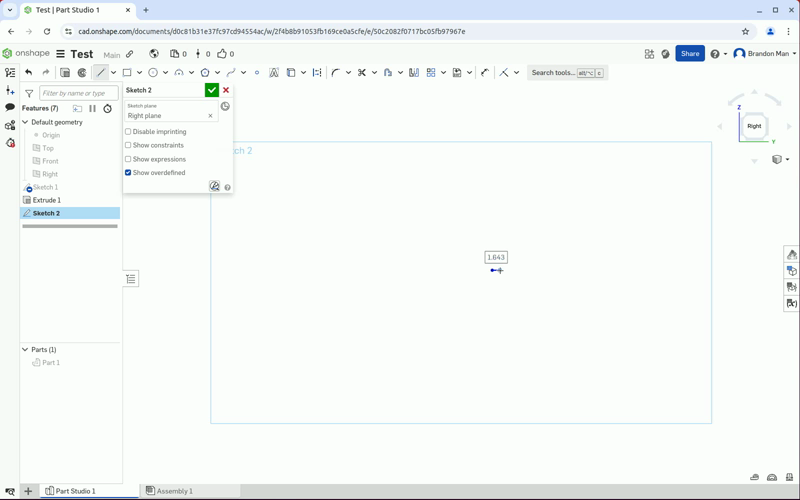
key_down(shift)
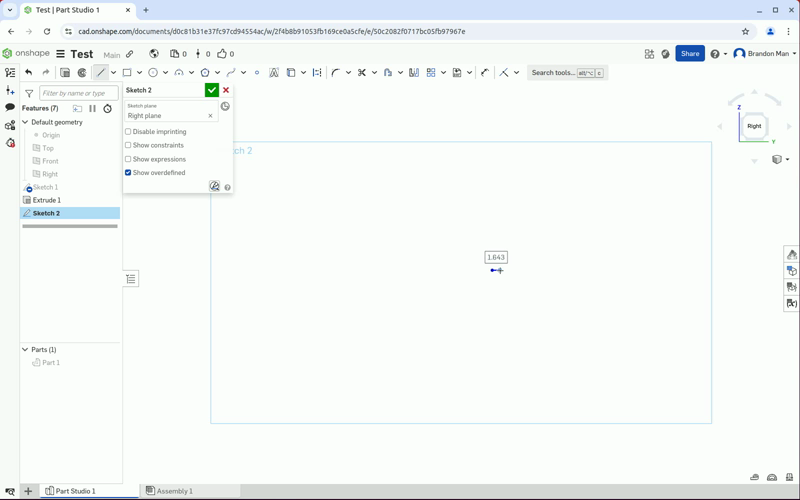
mouse_move(530, 270)
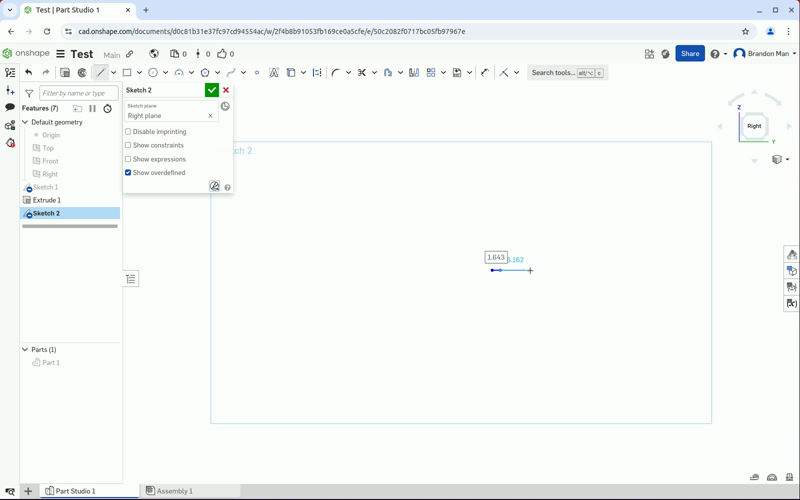
mouse_move(500, 246)
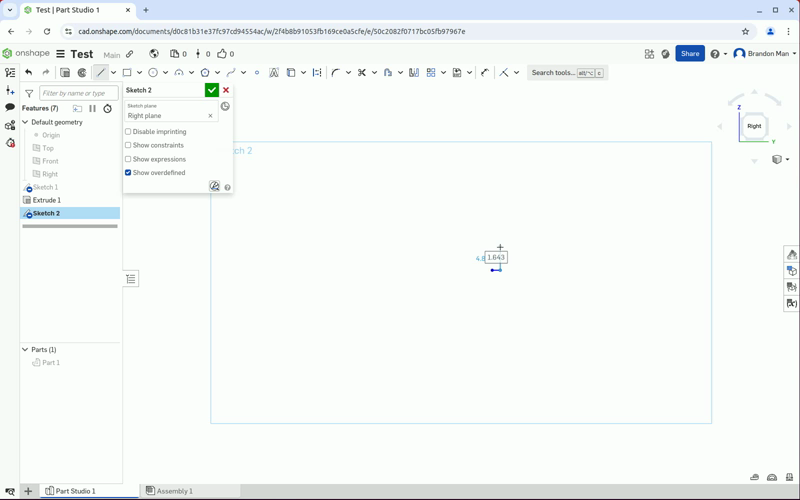
click(500, 246)
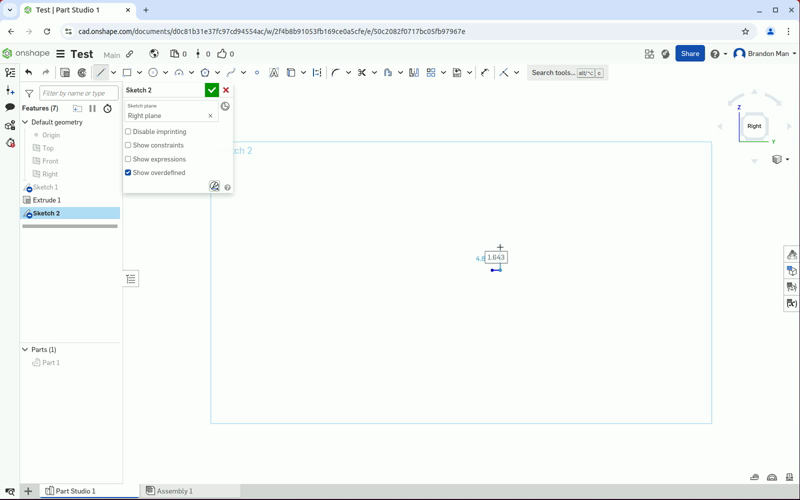
key_up(shift)
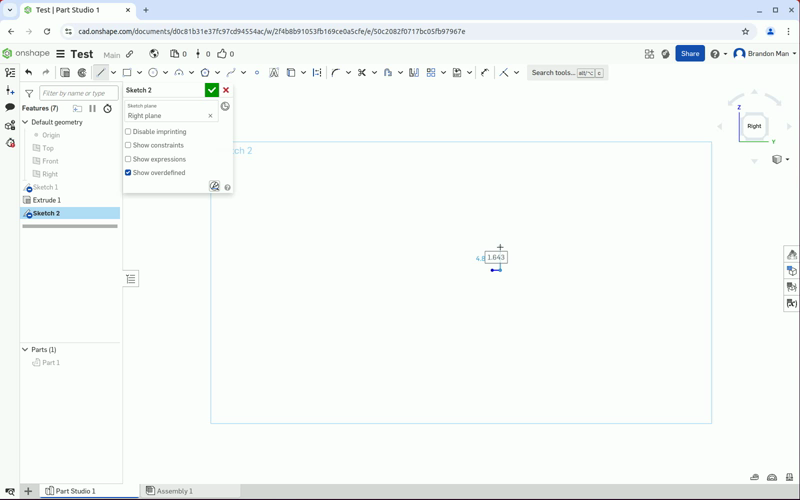
key_down(shift)
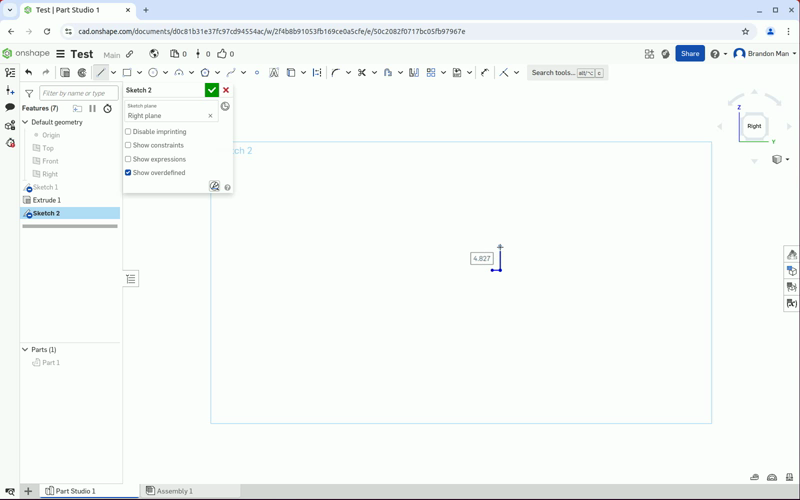
mouse_move(530, 246)
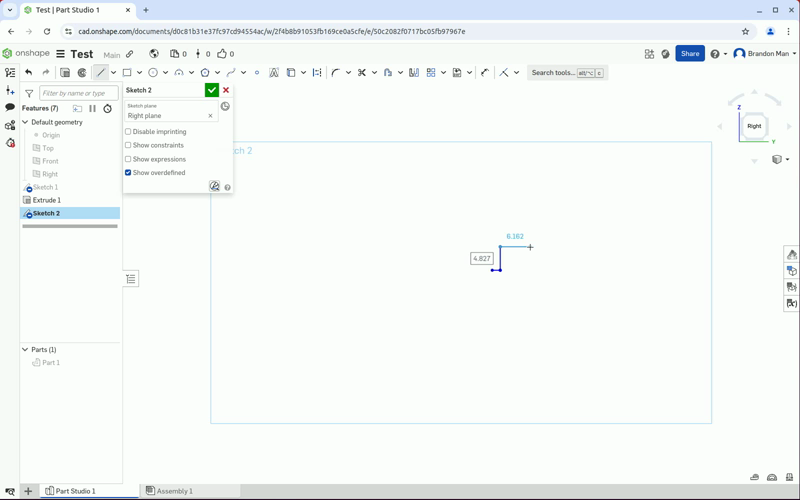
mouse_move(492, 246)
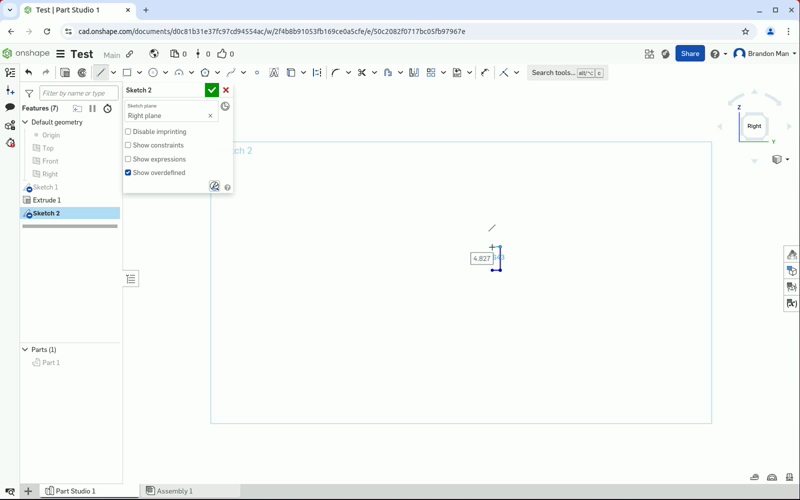
click(492, 246)
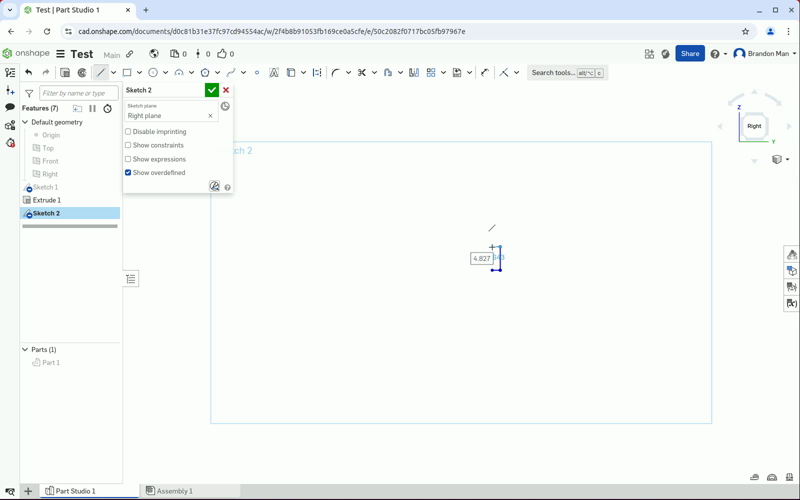
key_up(shift)
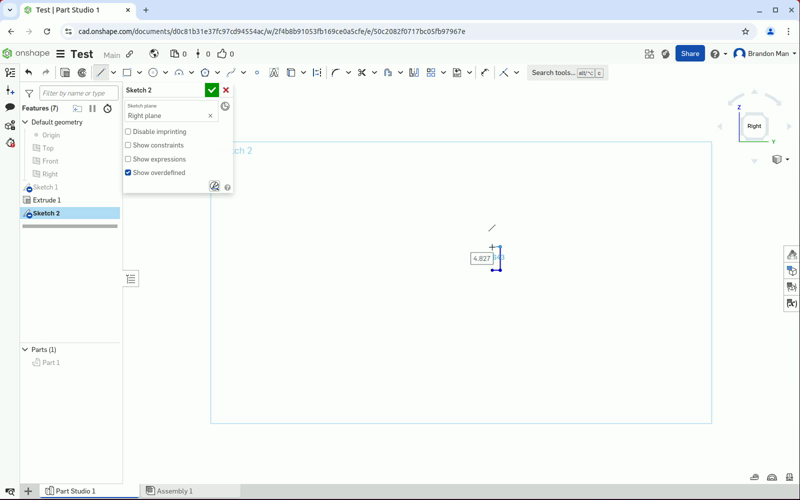
mouse_move(522, 246)
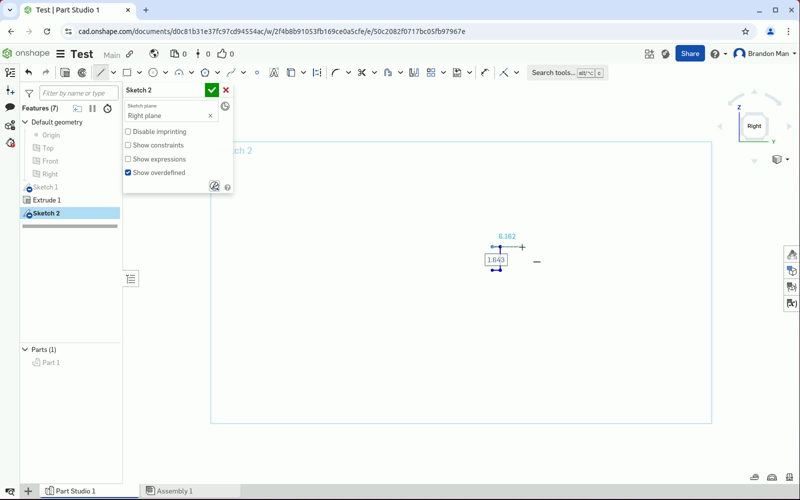
key_down(shift)
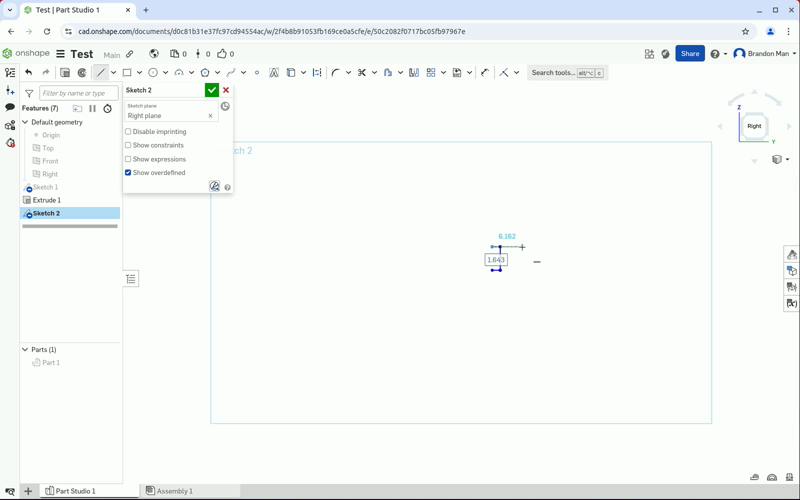
mouse_move(492, 270)
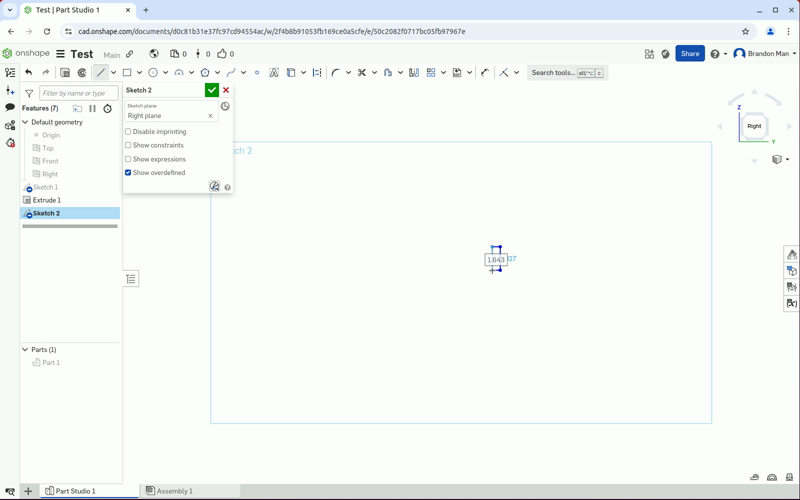
key_up(shift)
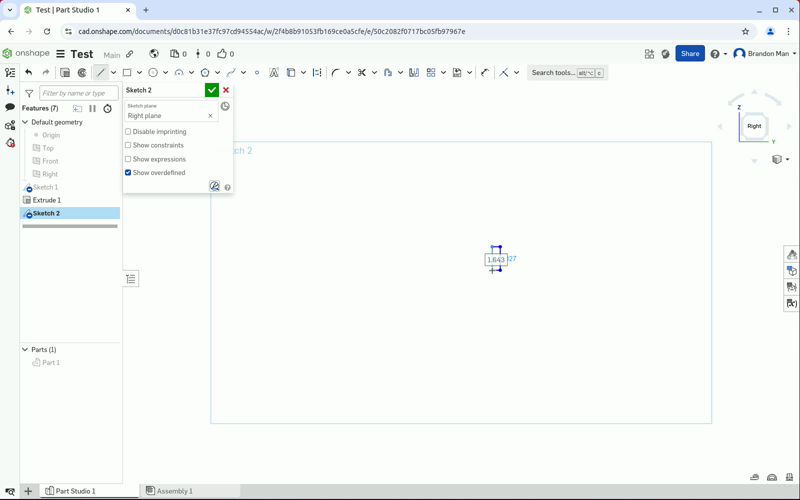
click(492, 270)
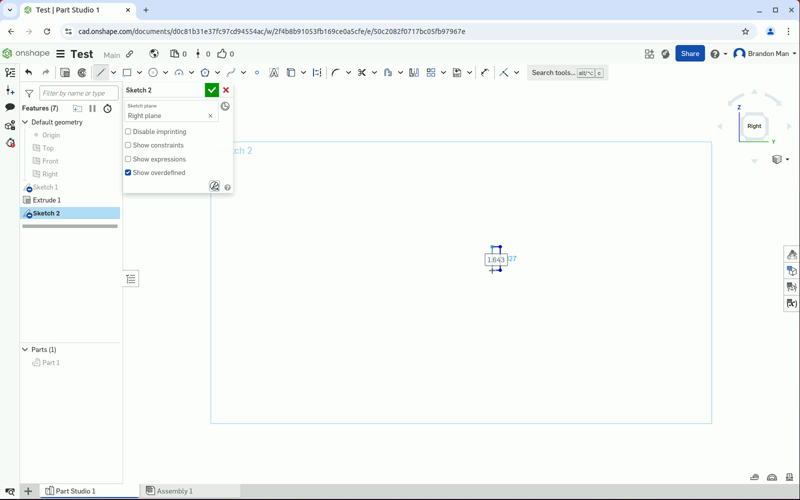
key(esc)
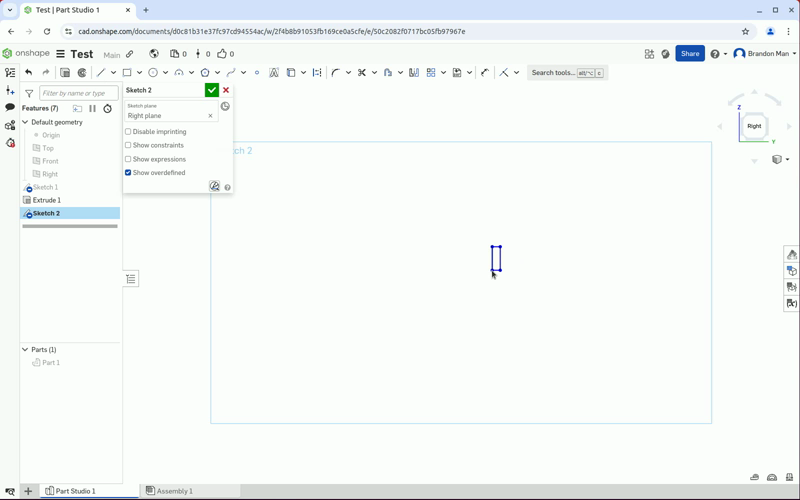
mouse_move(496, 248)
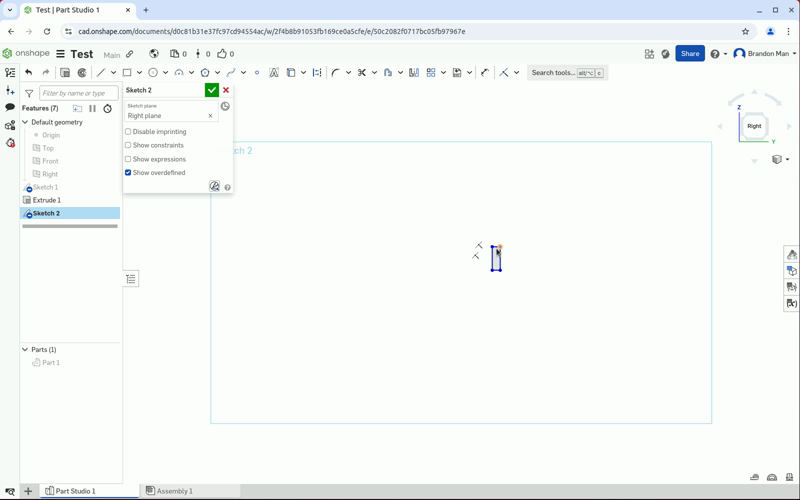
scroll(6)
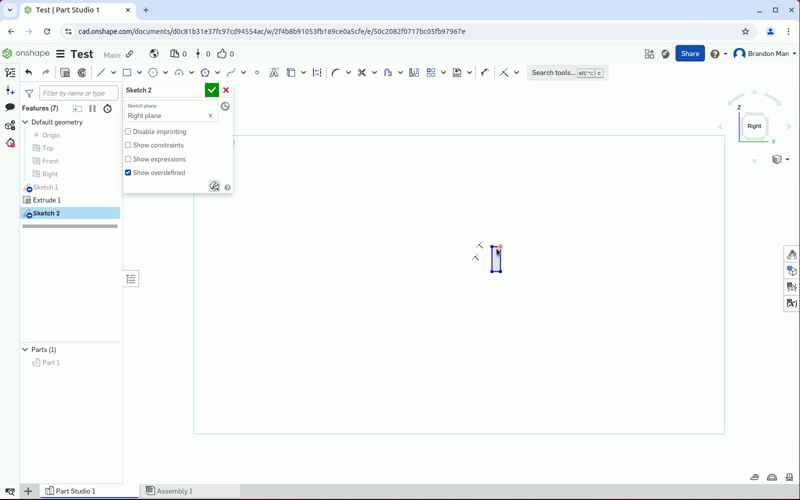
scroll(6)
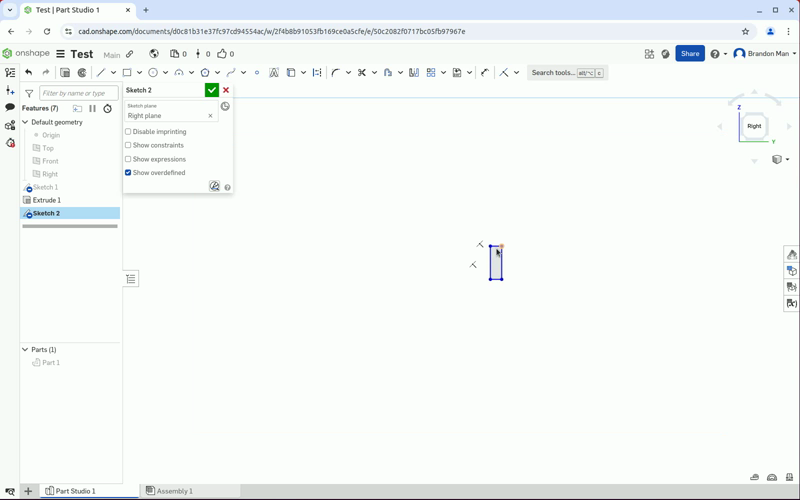
scroll(6)
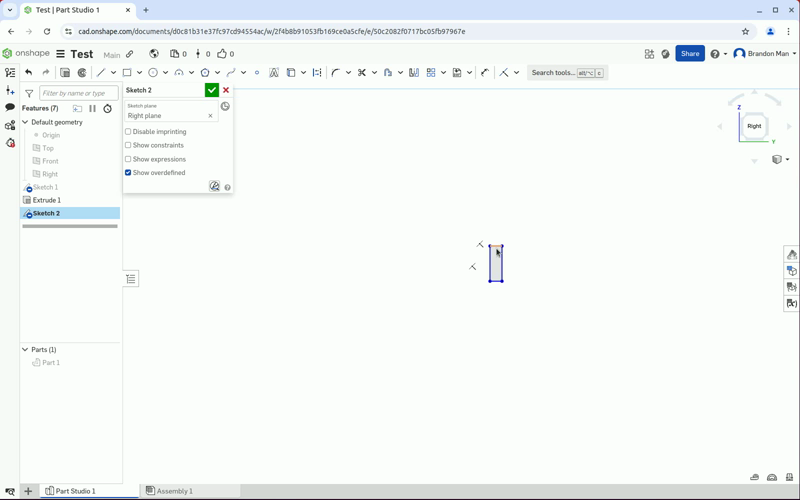
scroll(6)
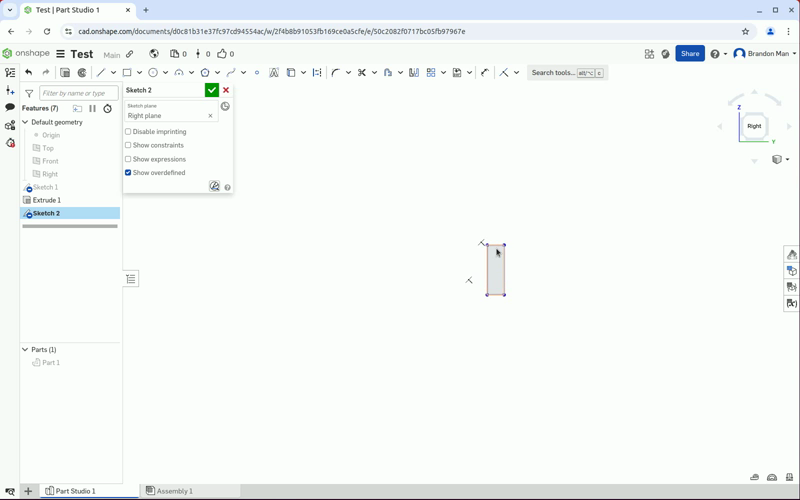
scroll(6)
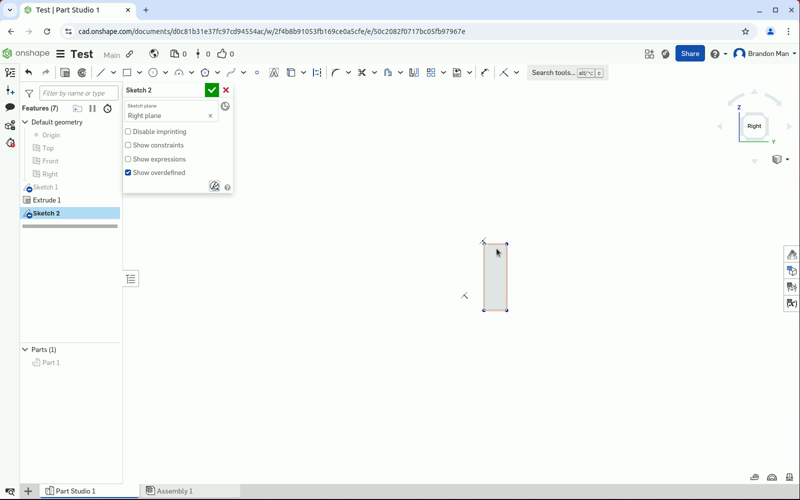
scroll(6)
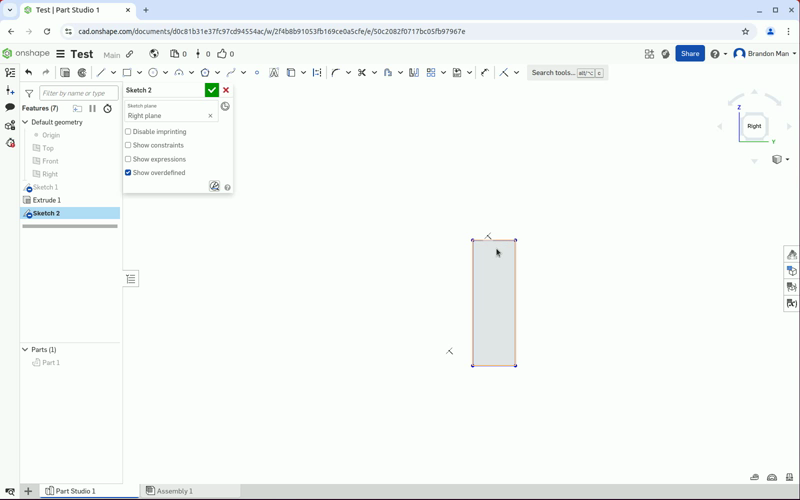
scroll(6)
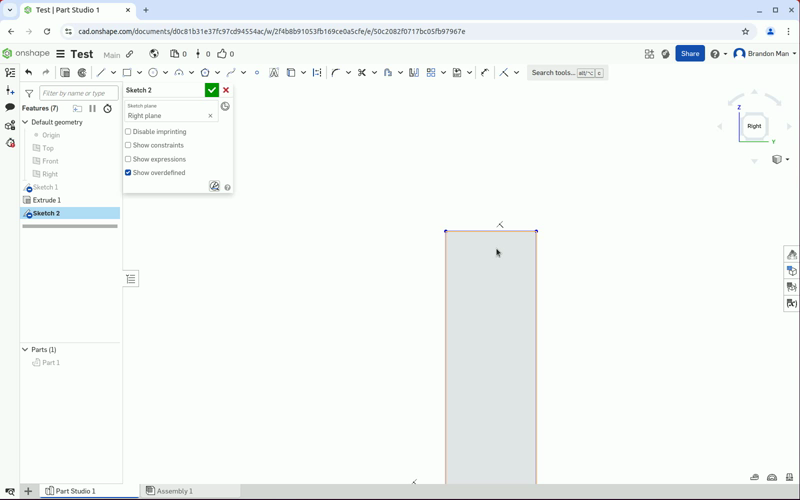
click(496, 248)
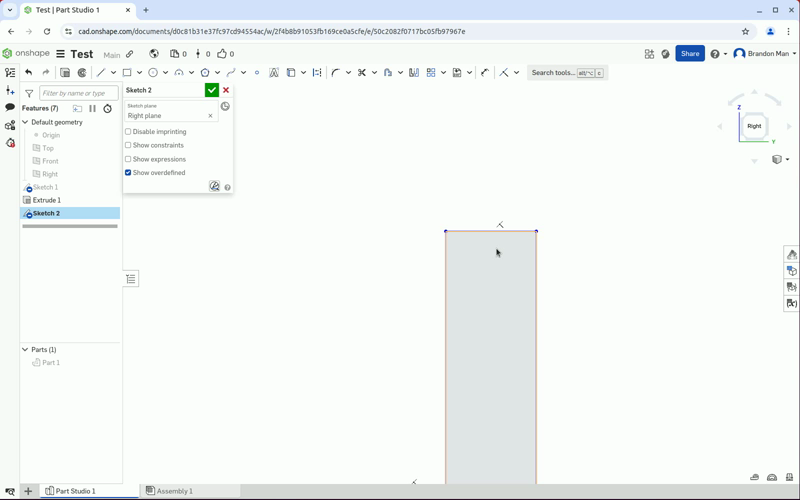
scroll(-6)
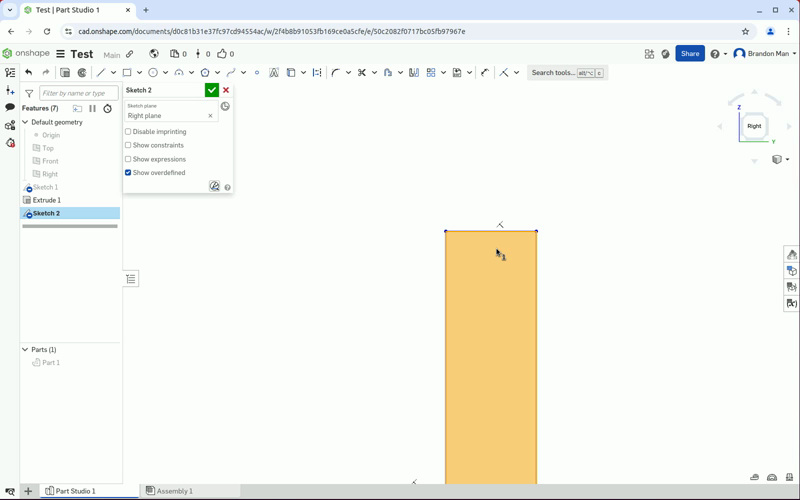
scroll(-6)
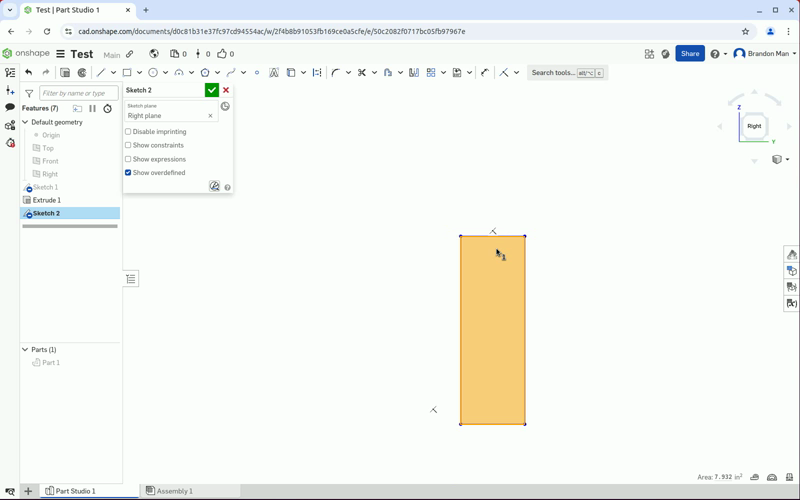
scroll(-6)
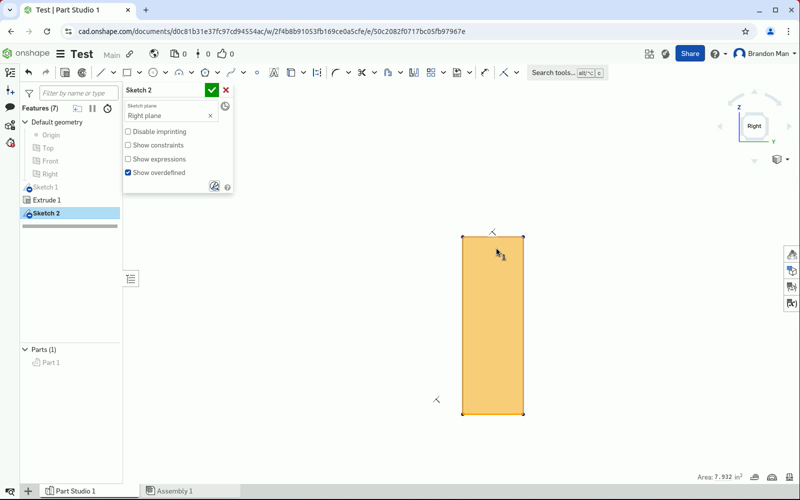
scroll(-6)
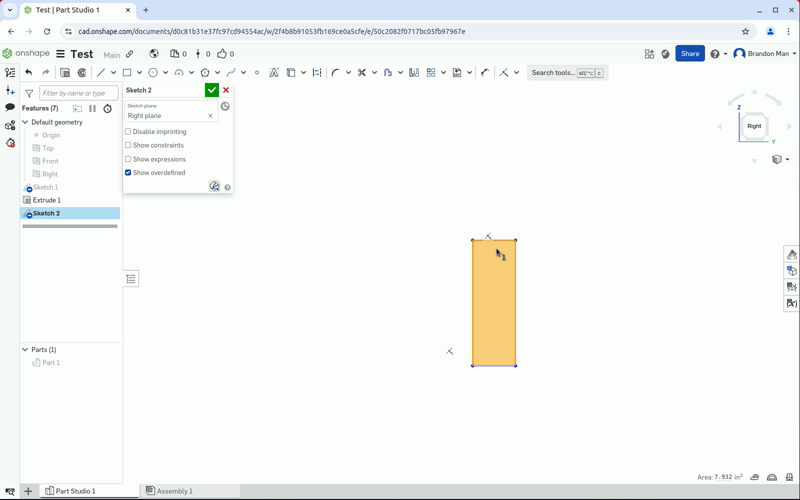
scroll(-6)
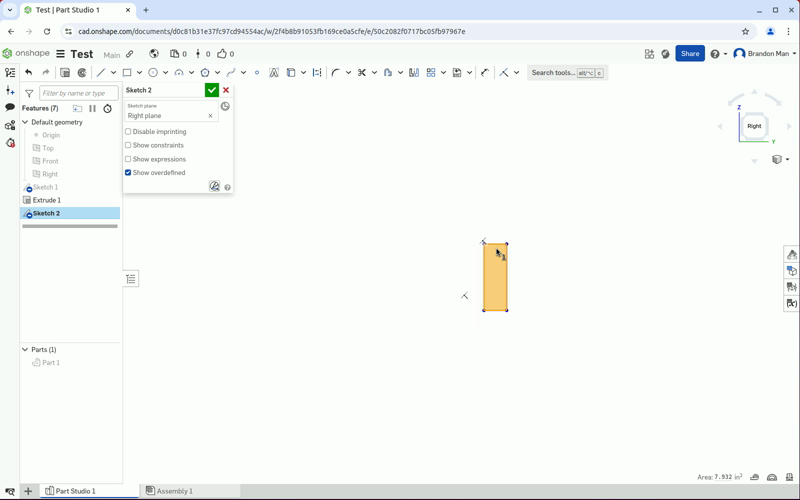
scroll(-6)
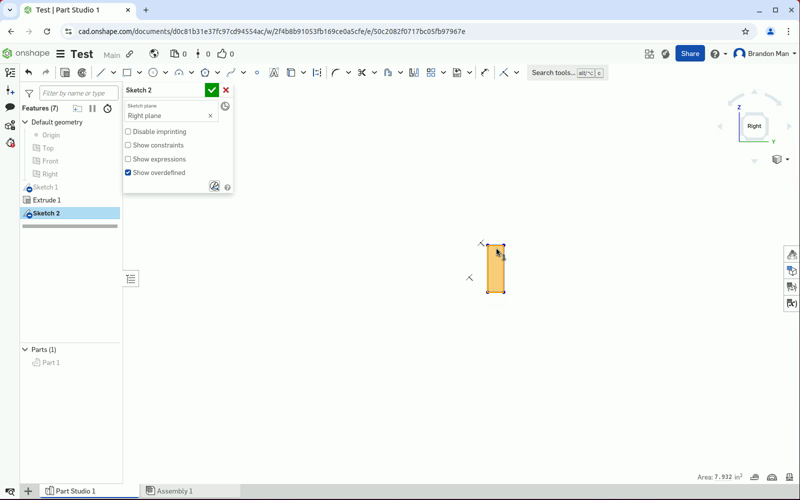
scroll(-6)
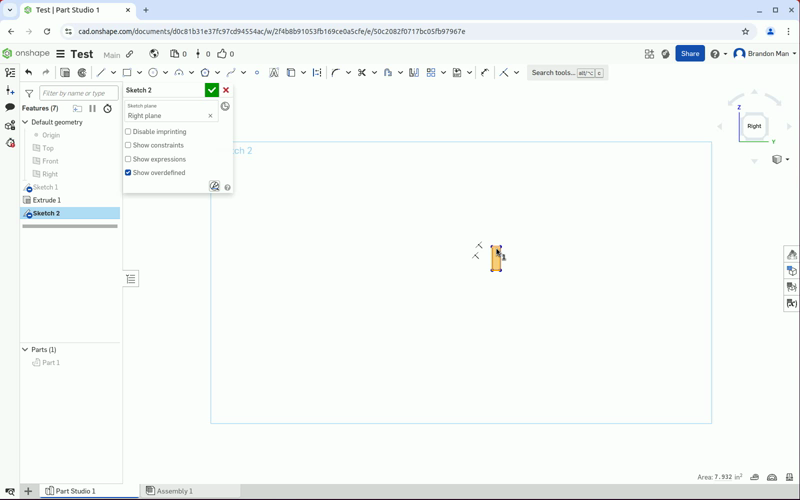
mouse_move(73, 352)
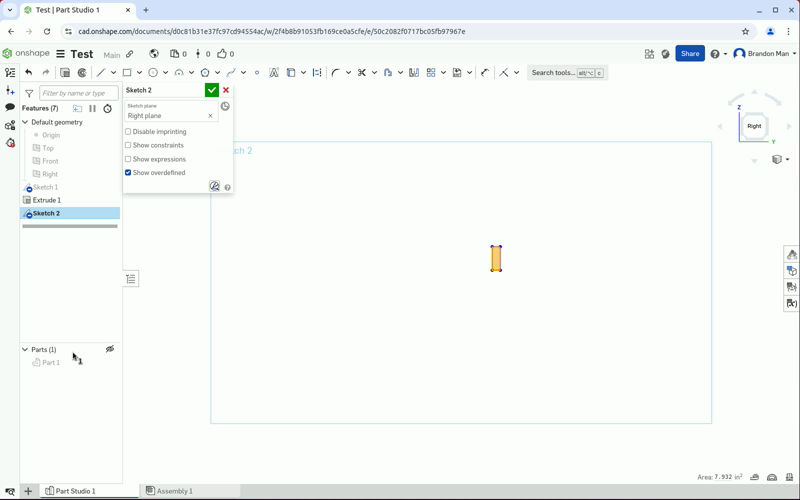
key(shift+y)
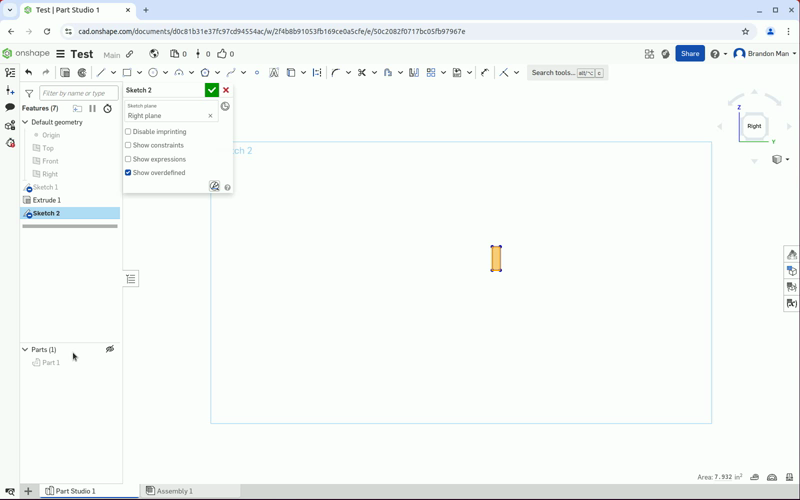
key(shift+e)
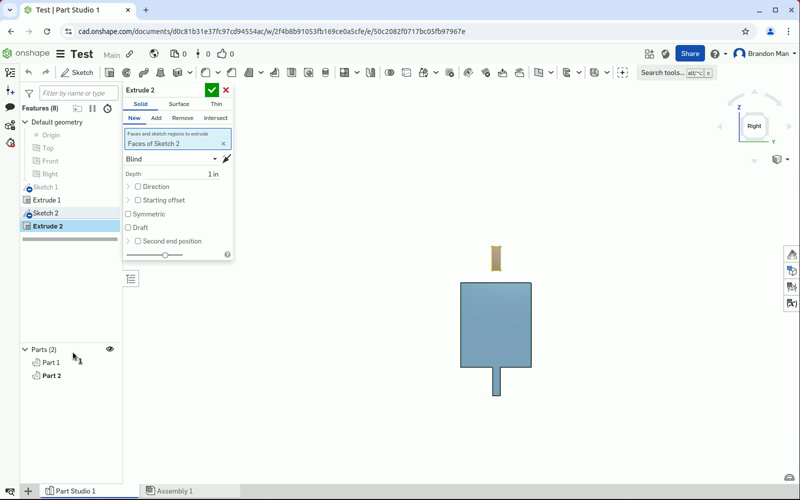
mouse_move(143, 106)
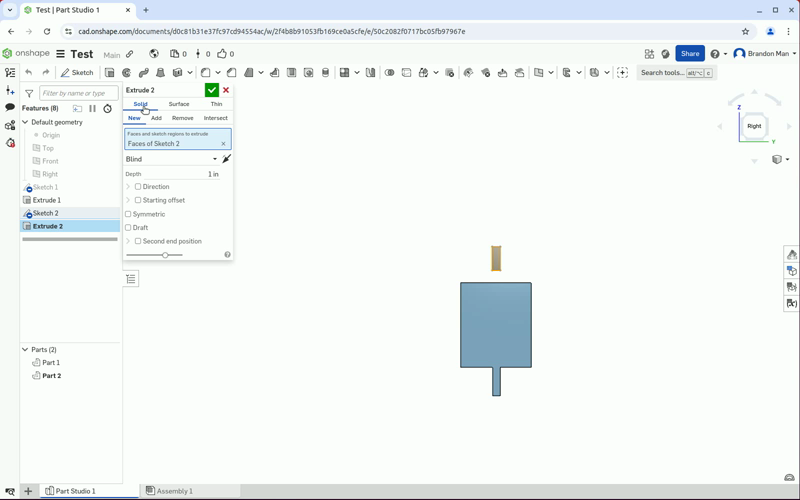
click(143, 106)
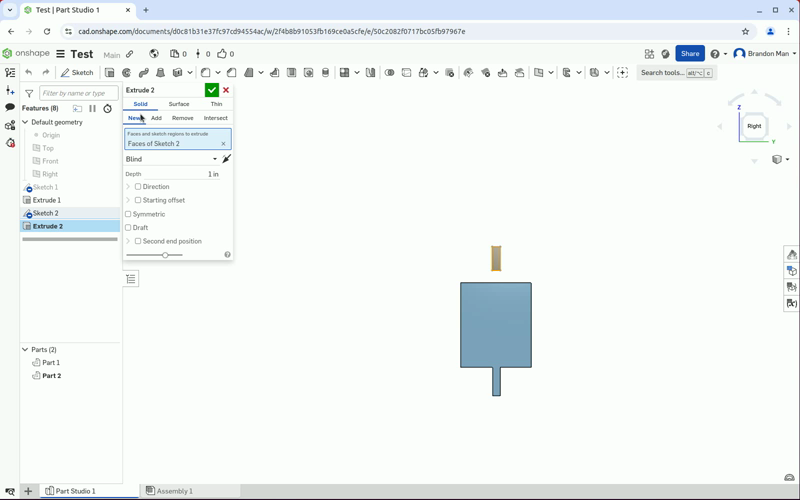
mouse_move(137, 120)
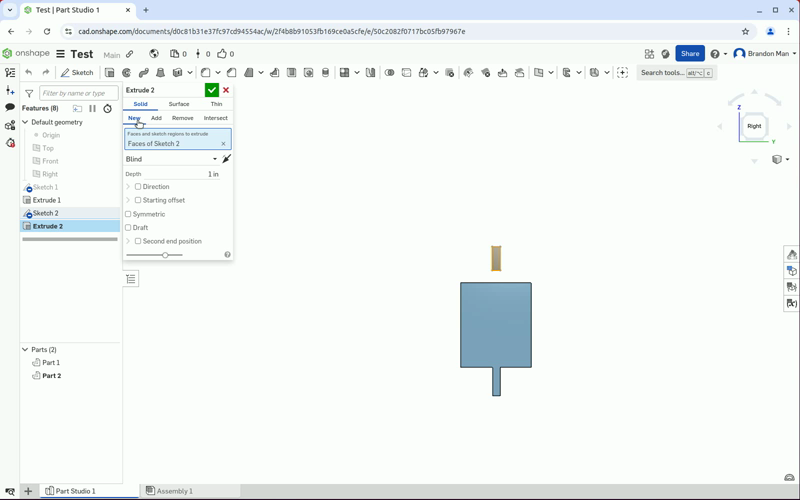
click(137, 120)
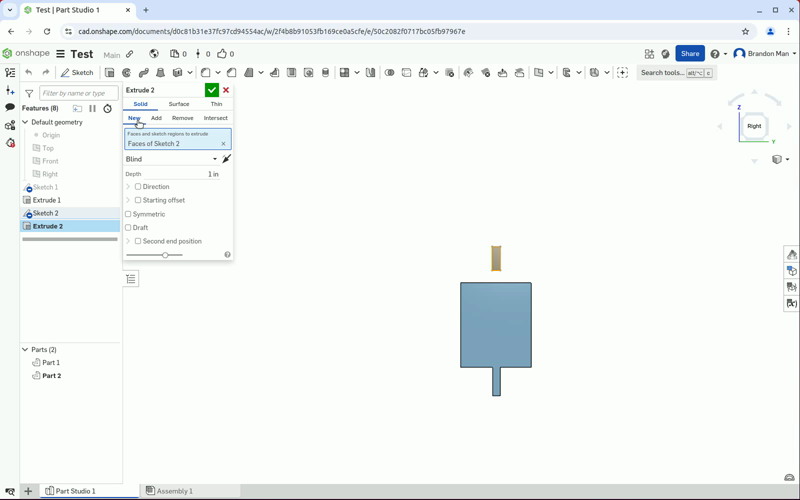
key(tab, 4)
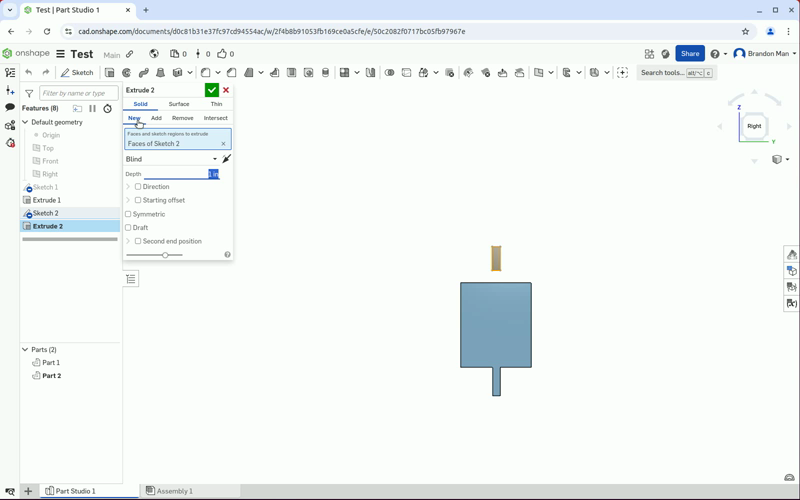
text(1.444)
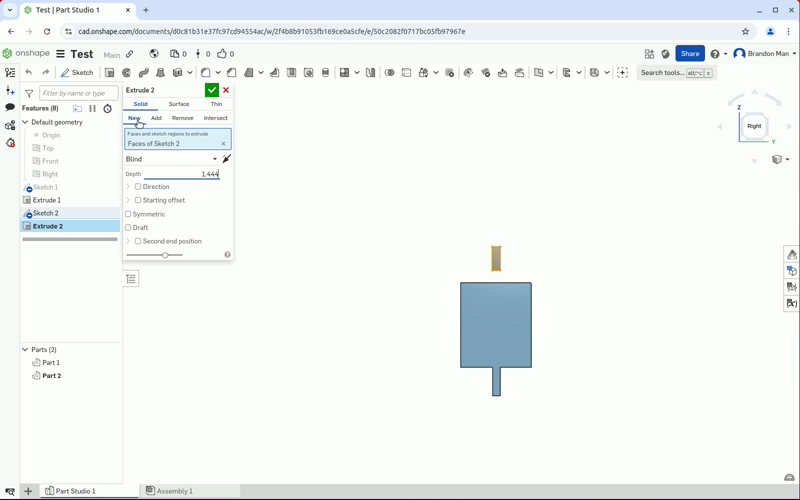
key(enter)
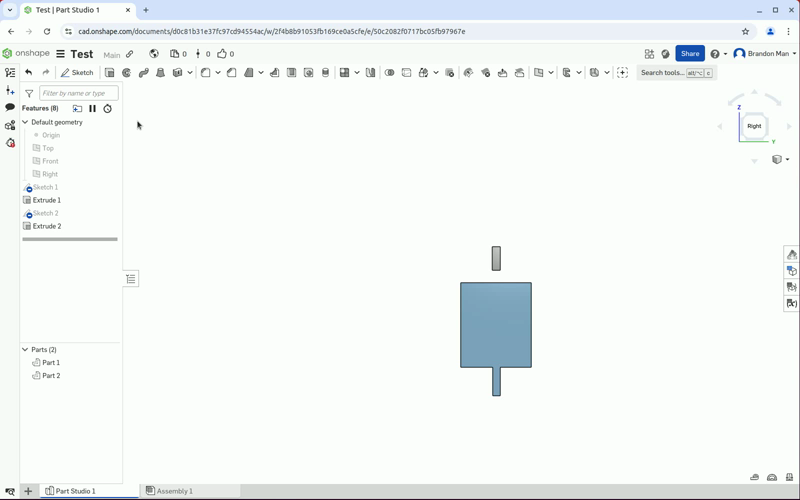
key(shift+h)
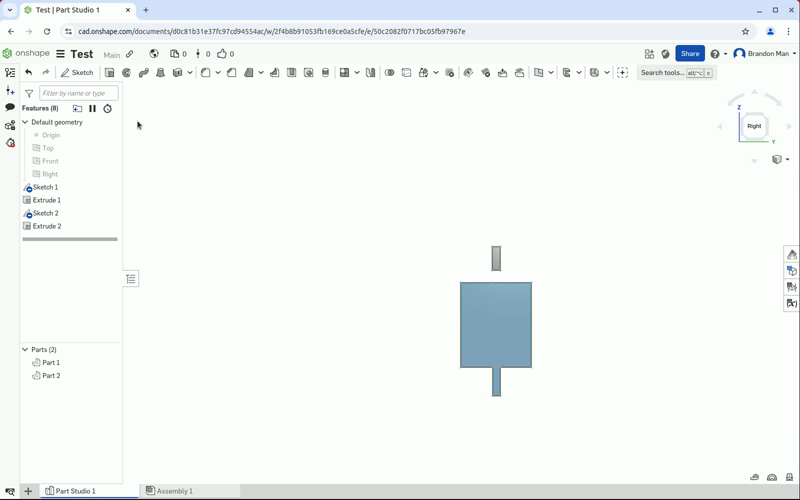
key(shift+h)
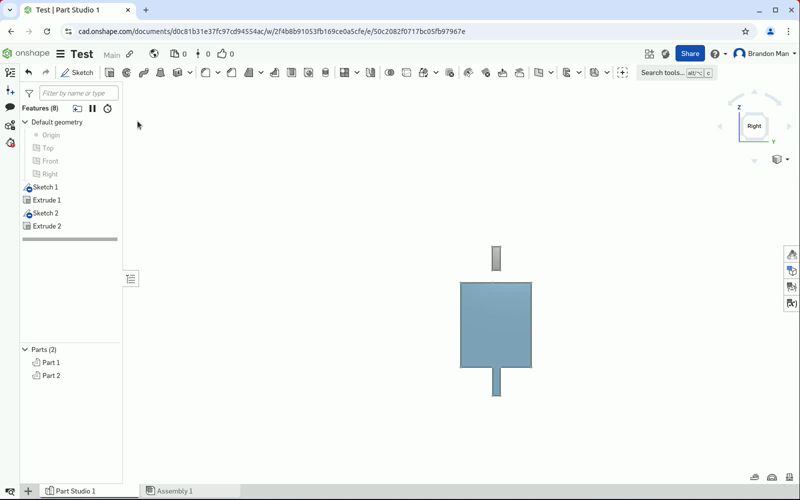
key(shift+7)
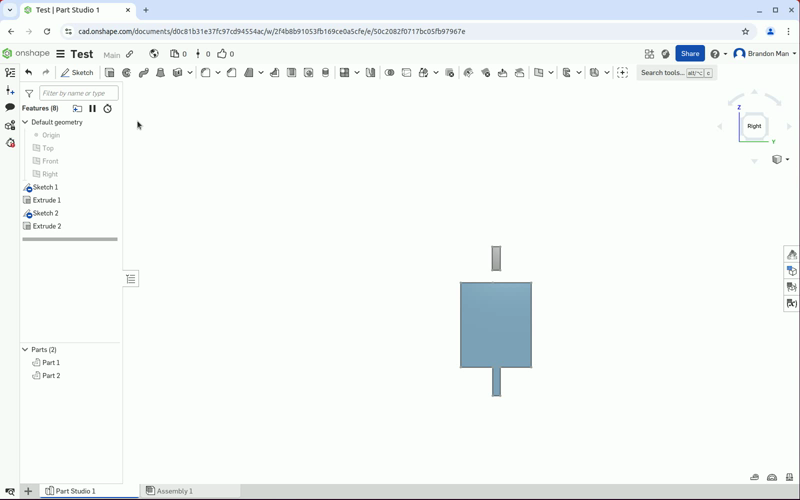
key(right, 2)
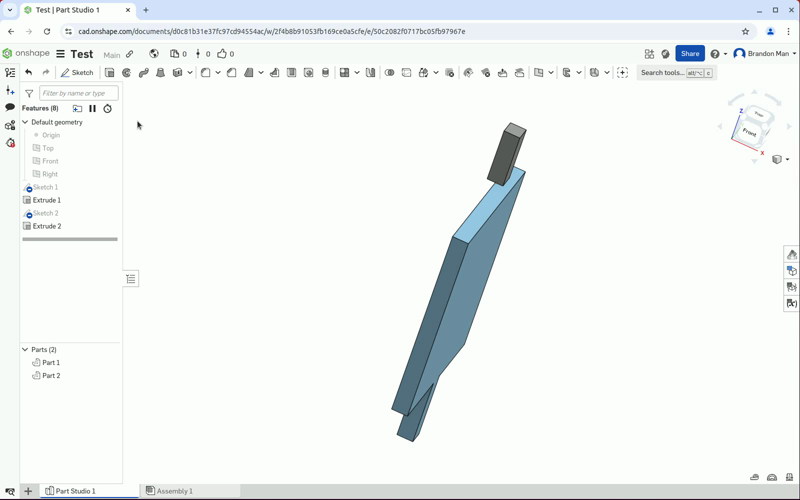
key(down, 2)
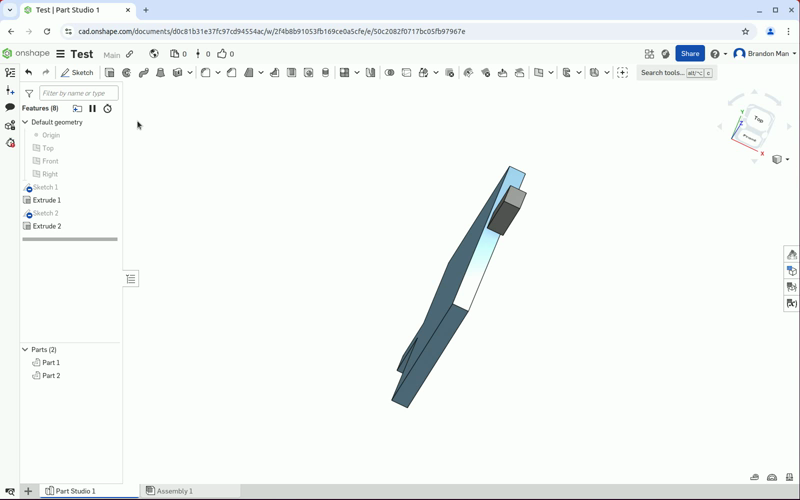
key(up, 2)
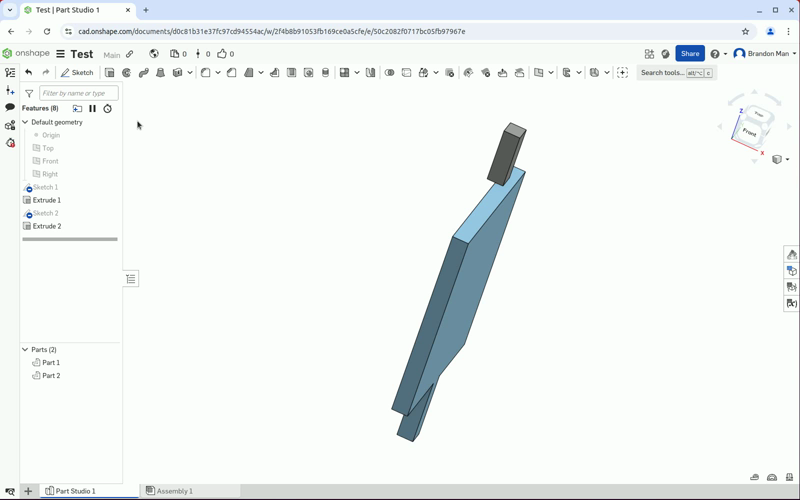
key(left, 2)
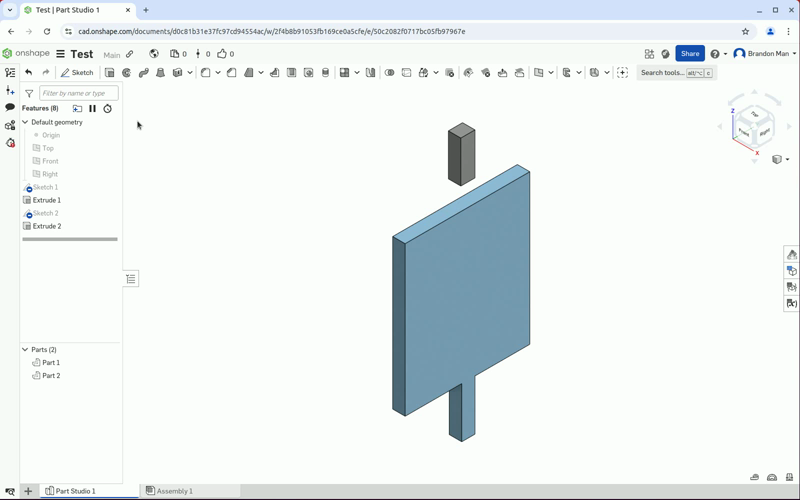
mouse_move(73, 189)
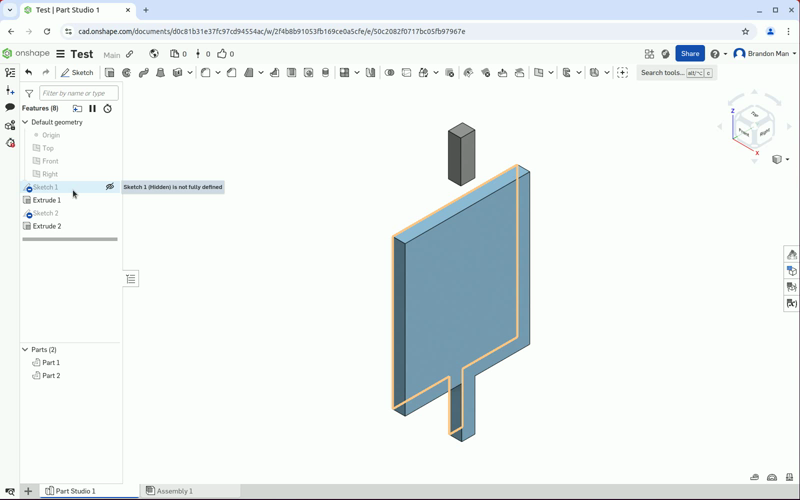
click(73, 189)